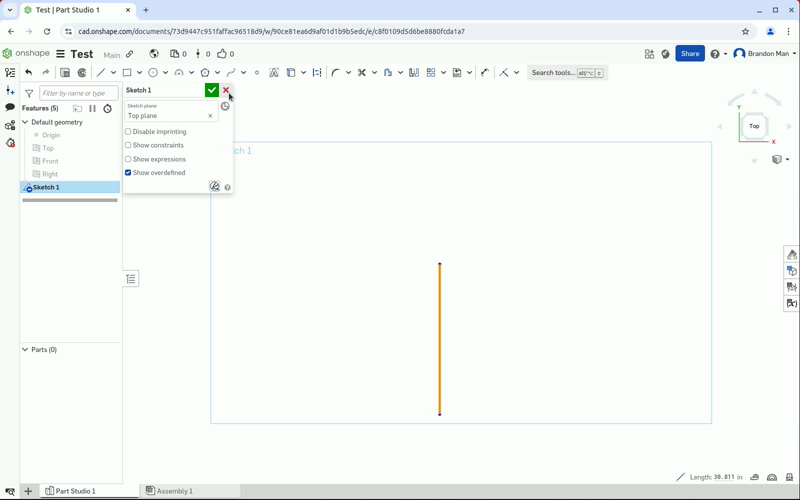
key(shift+h)
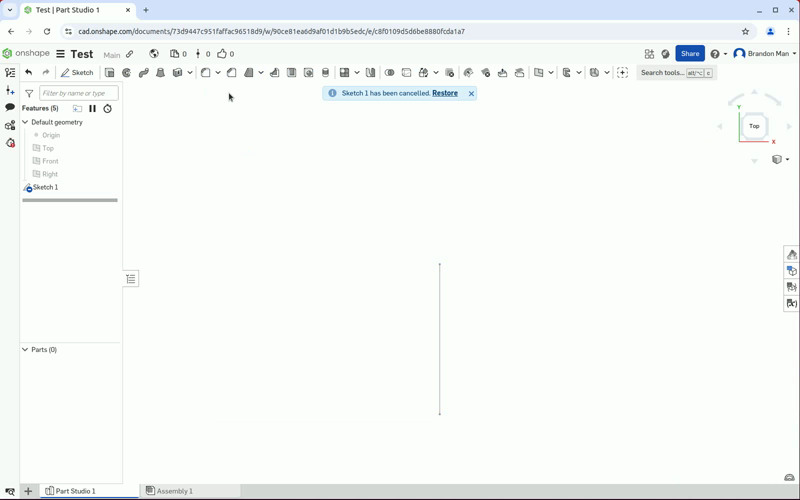
key(shift+s)
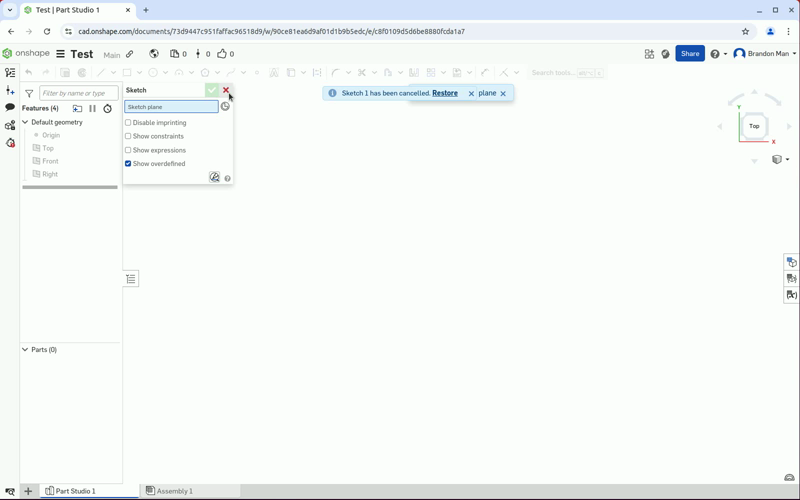
mouse_move(73, 150)
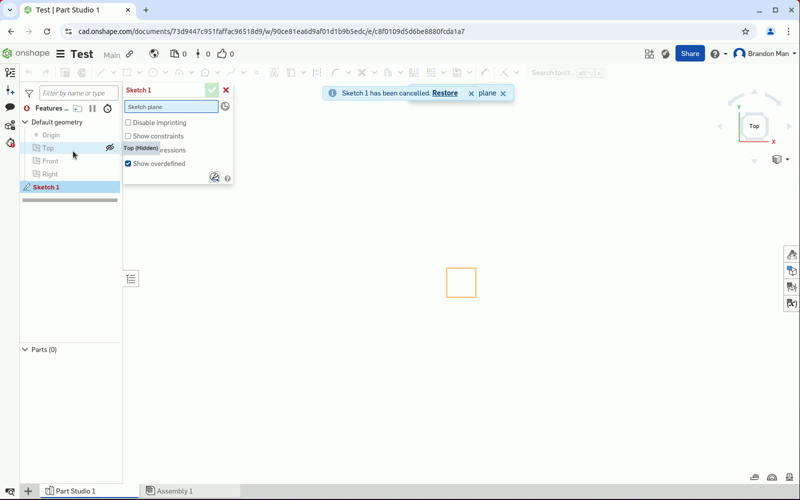
click(73, 150)
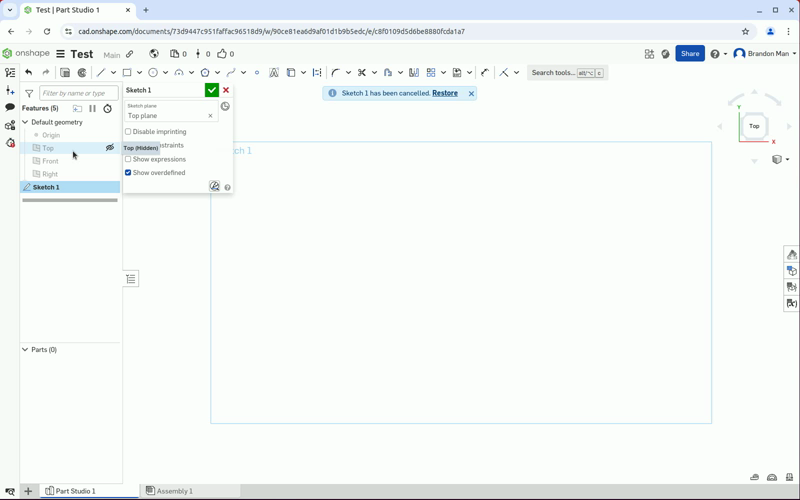
mouse_move(73, 352)
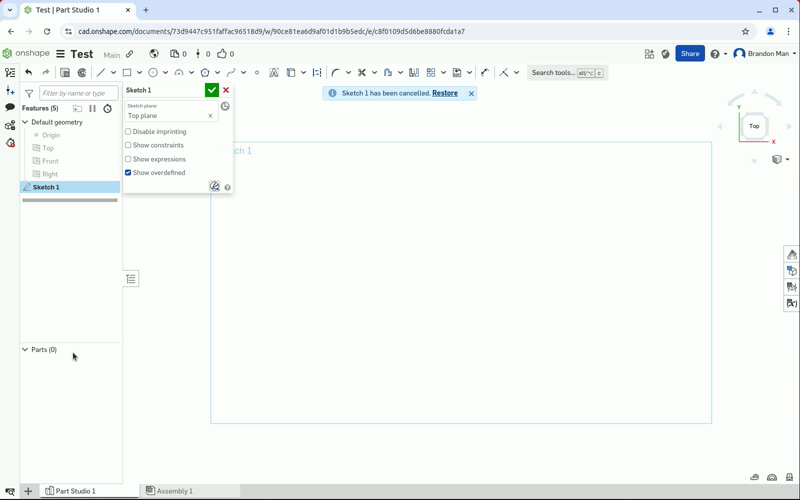
key(y)
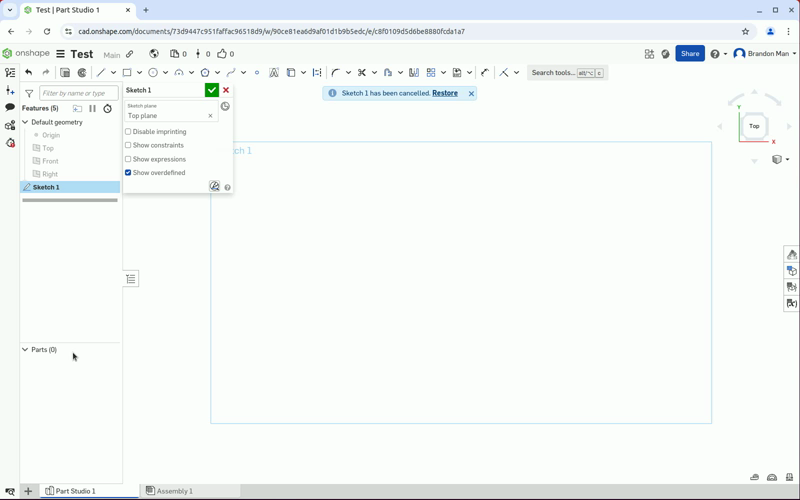
key(l)
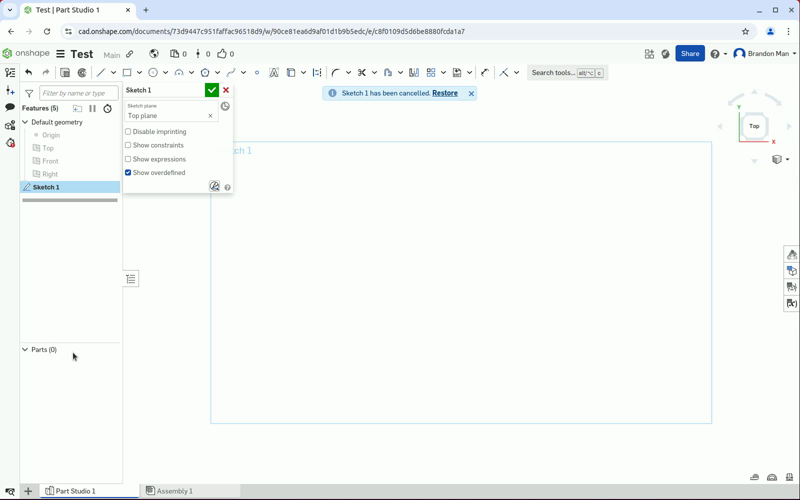
key_down(shift)
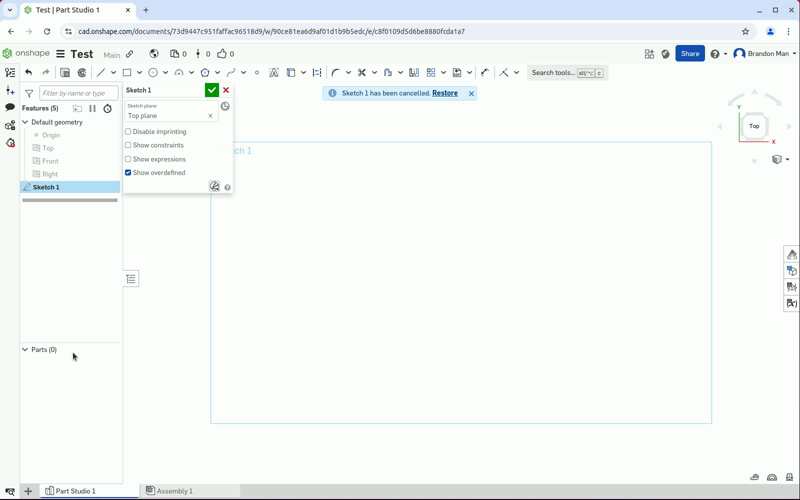
mouse_move(460, 282)
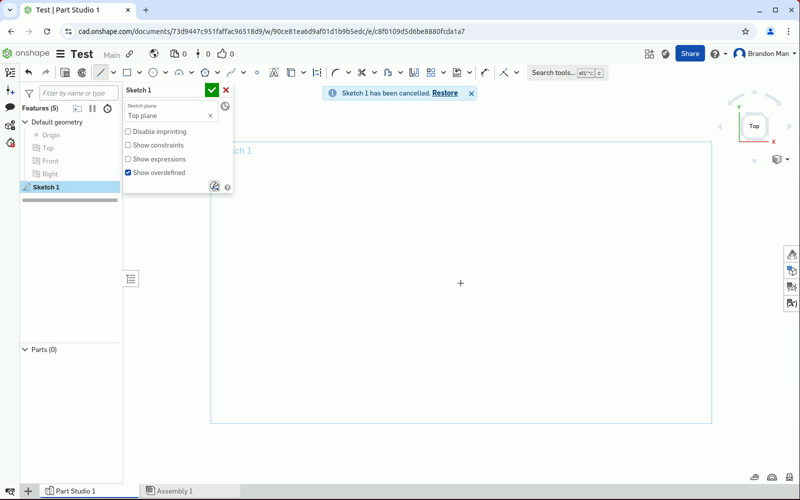
click(460, 282)
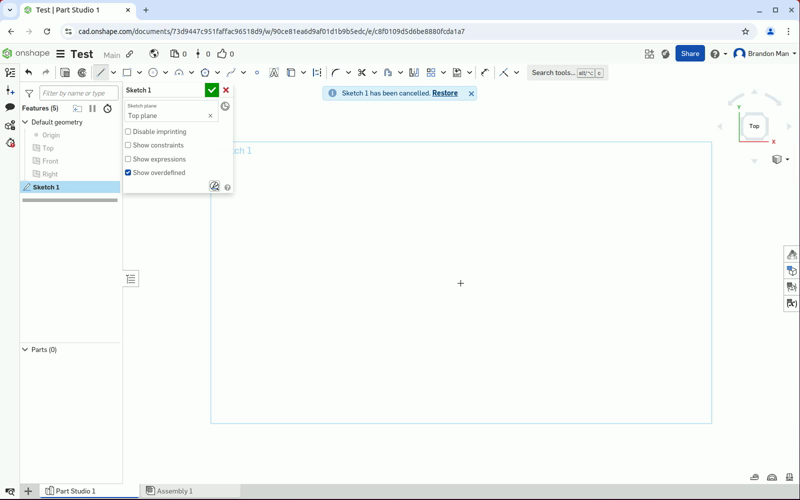
key_up(shift)
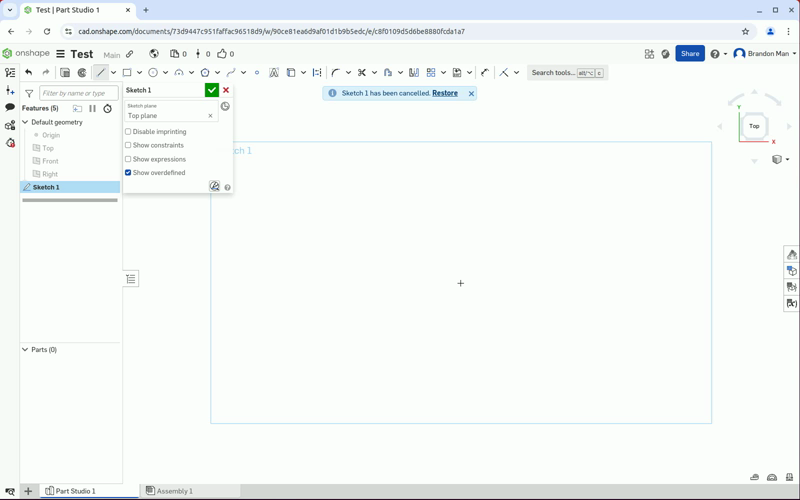
key_down(shift)
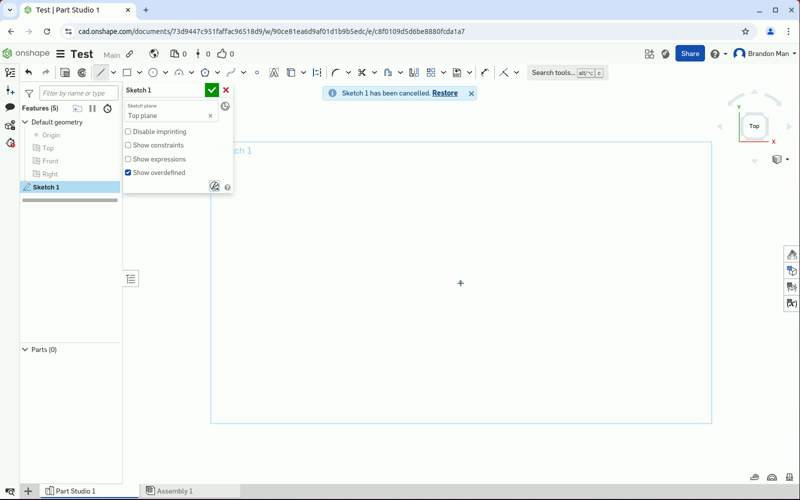
mouse_move(573, 282)
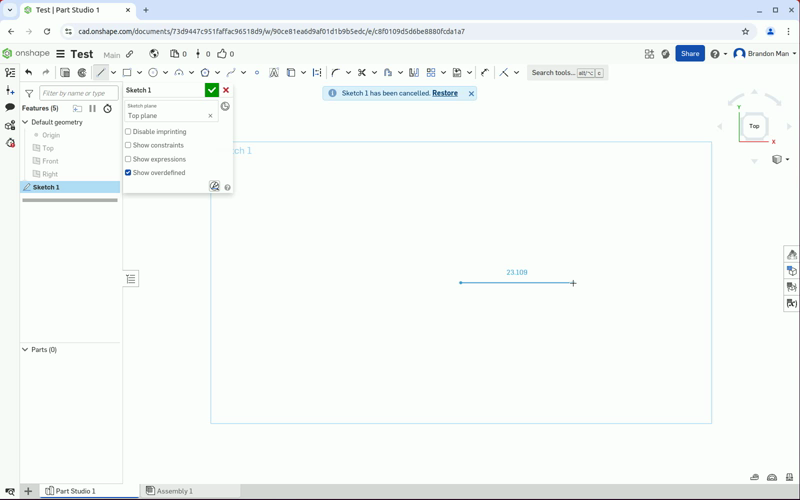
click(573, 282)
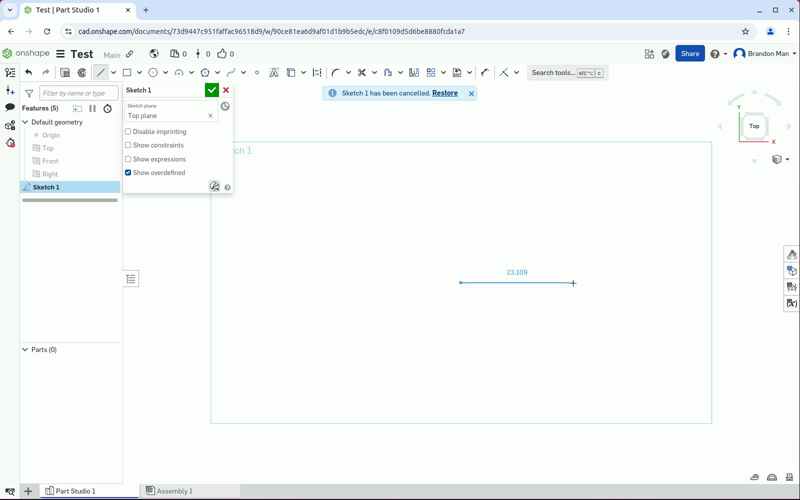
key_up(shift)
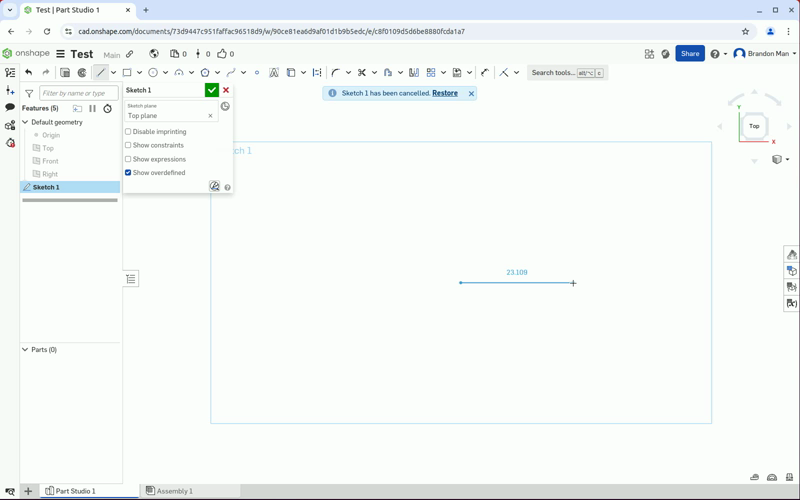
key_down(shift)
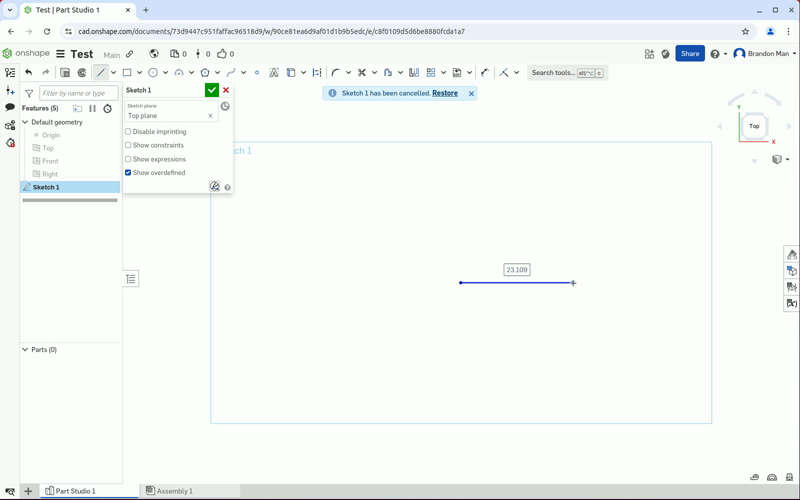
mouse_move(573, 189)
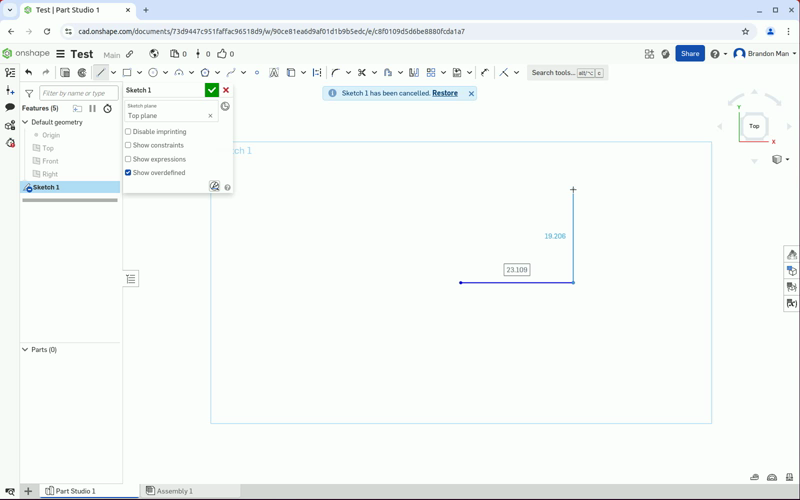
click(573, 189)
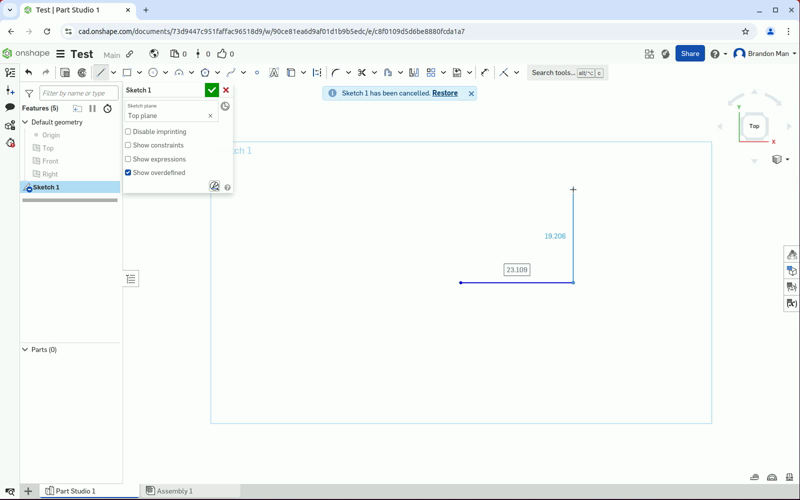
key_up(shift)
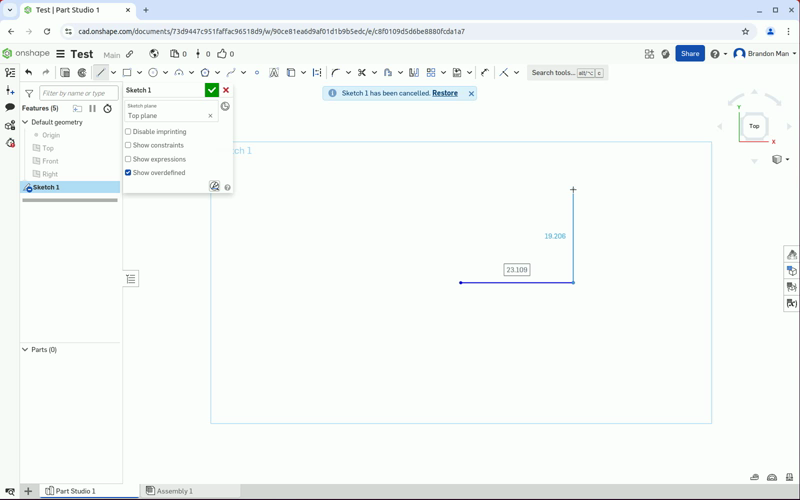
key_down(shift)
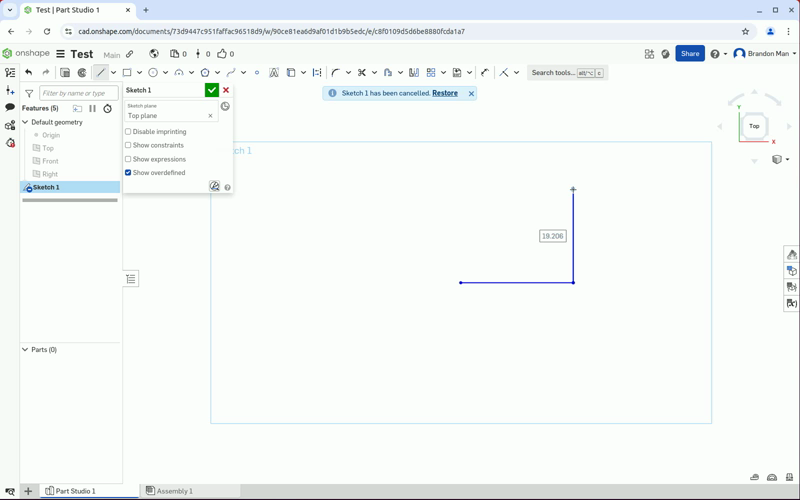
mouse_move(460, 189)
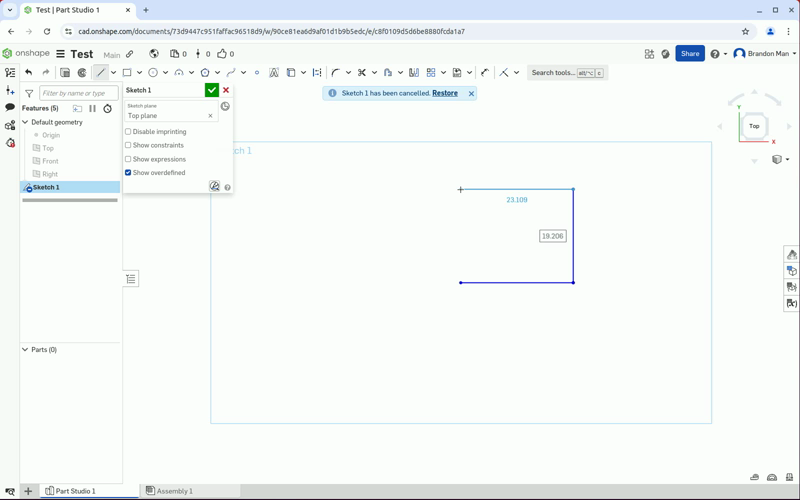
click(460, 189)
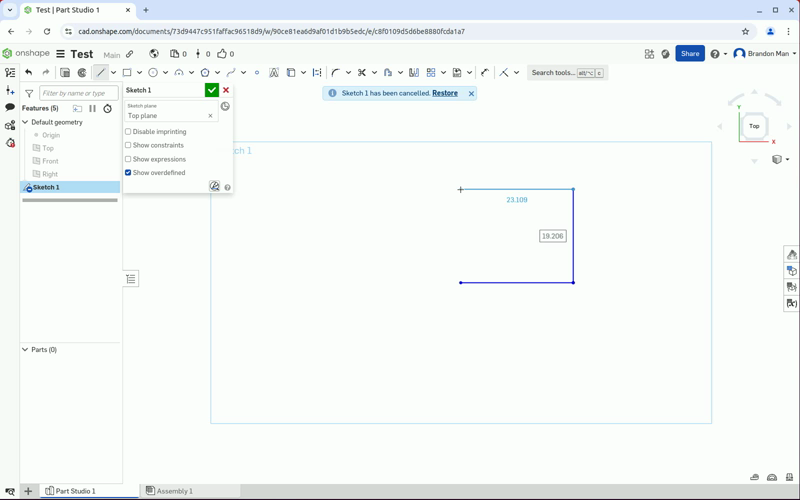
key_up(shift)
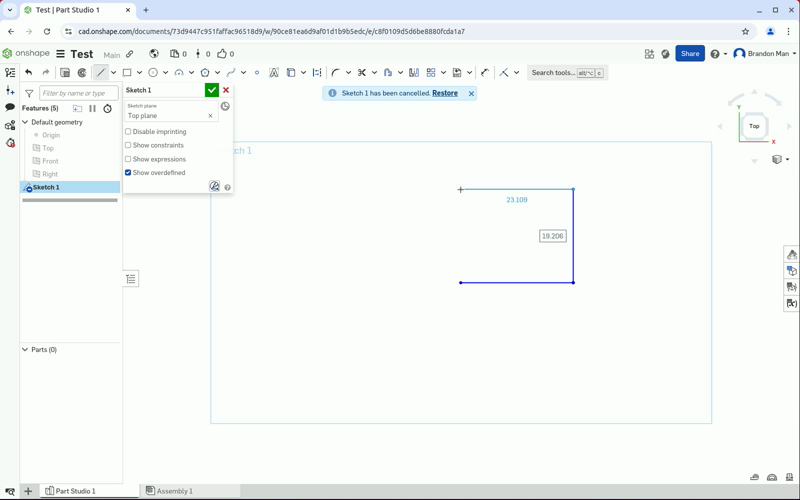
key_down(shift)
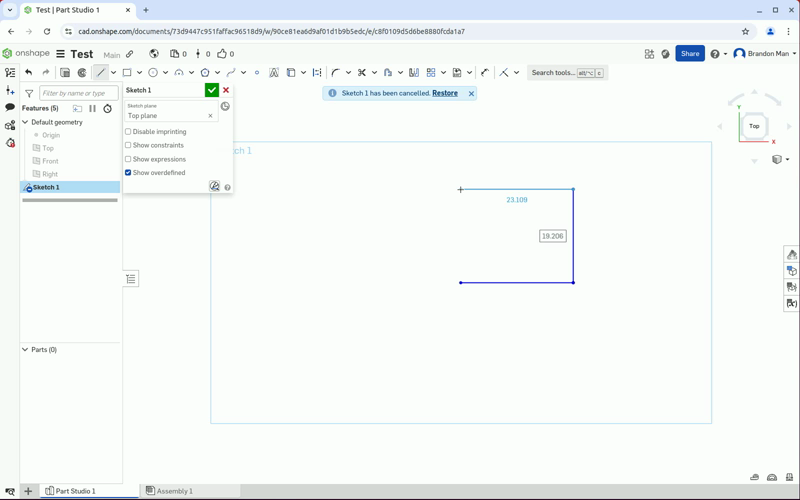
mouse_move(460, 282)
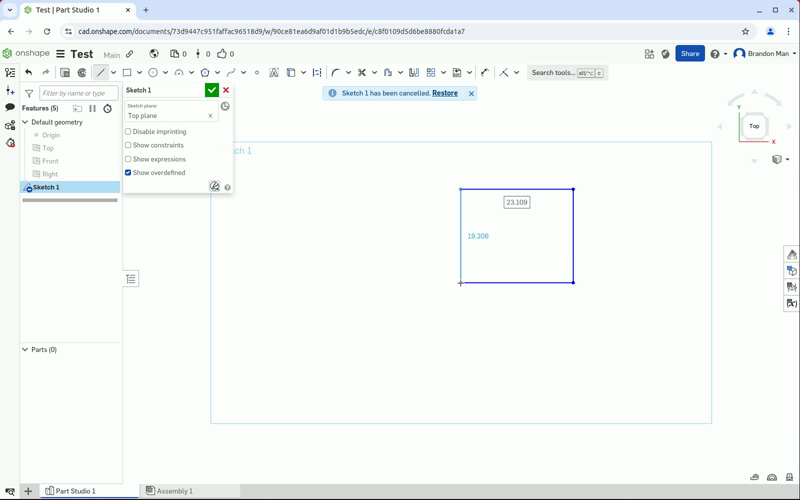
key_up(shift)
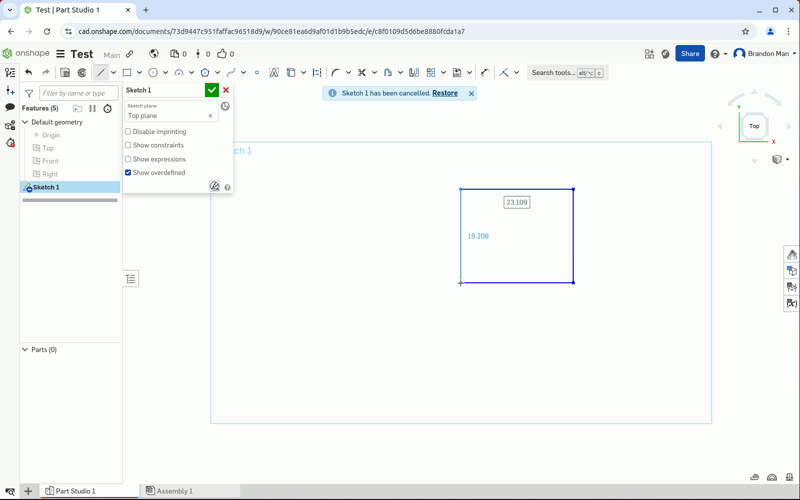
click(460, 282)
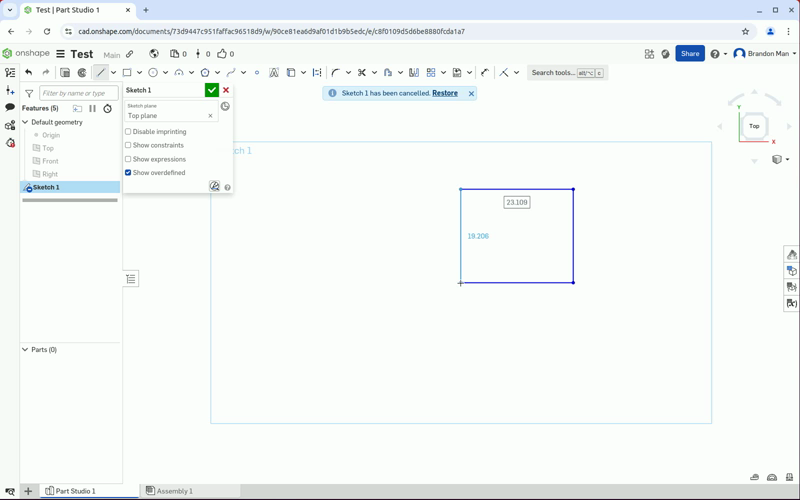
key(esc)
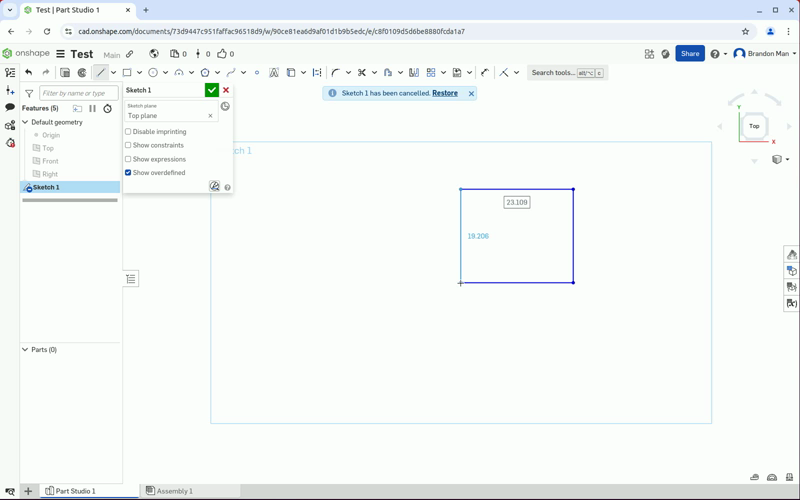
mouse_move(502, 258)
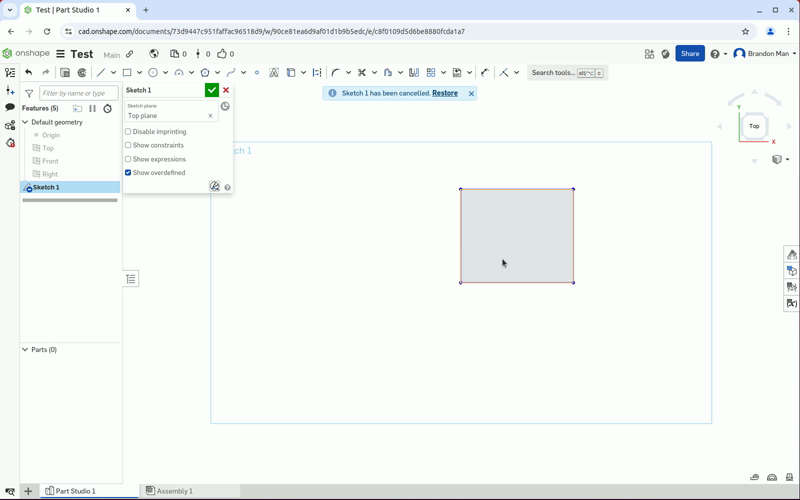
click(502, 258)
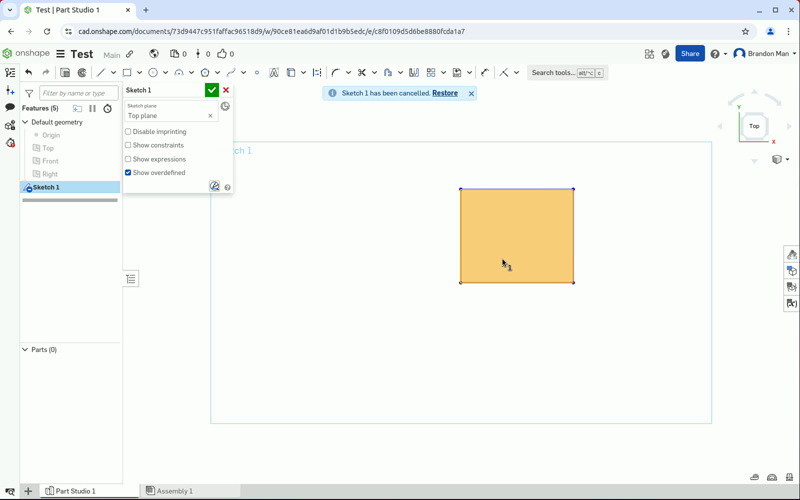
mouse_move(73, 352)
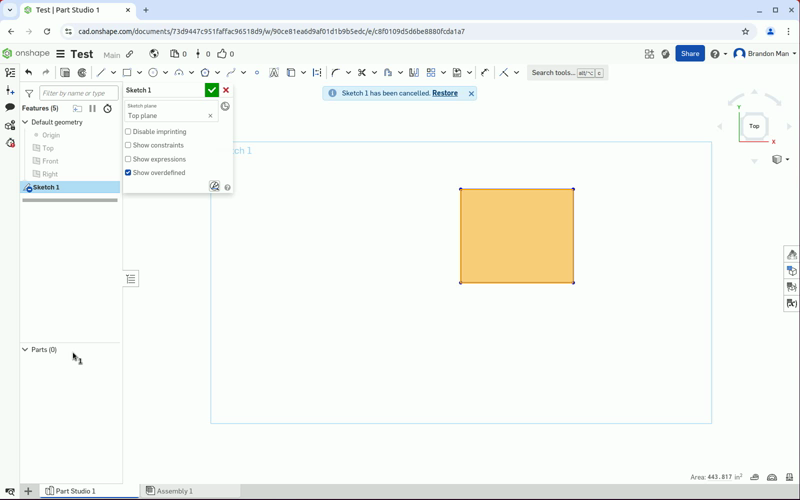
key(shift+y)
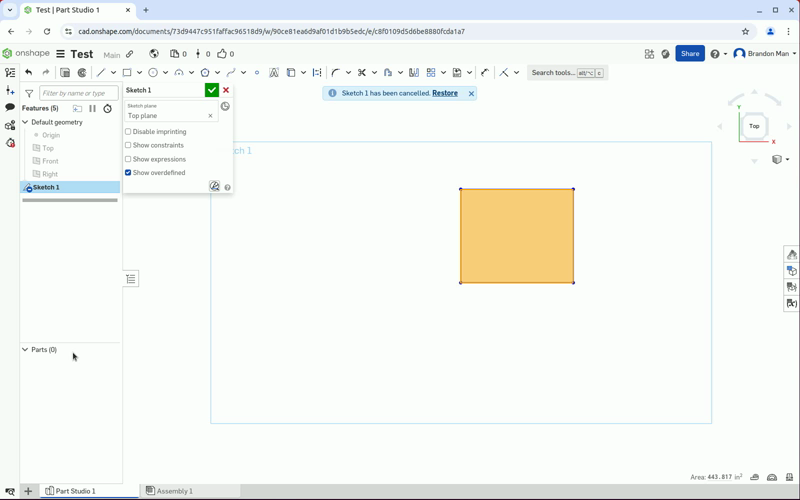
key(shift+e)
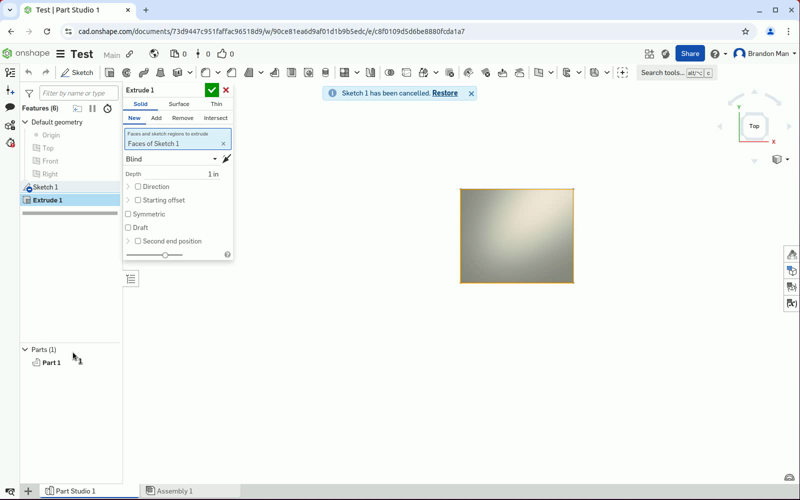
mouse_move(143, 106)
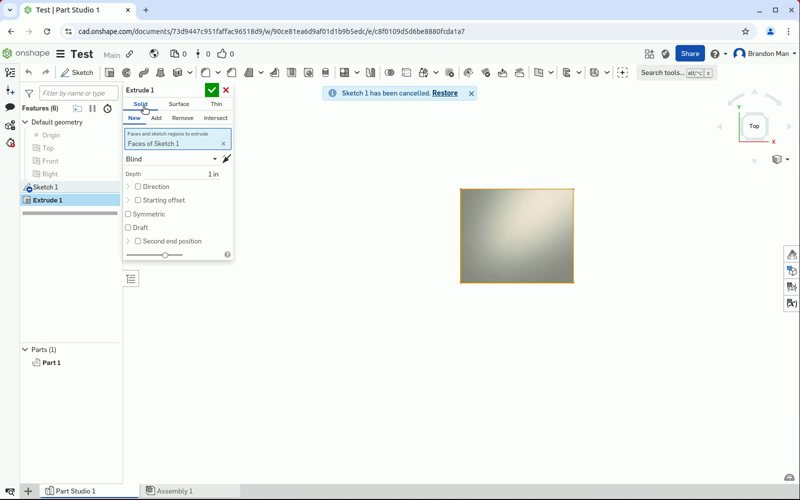
click(143, 106)
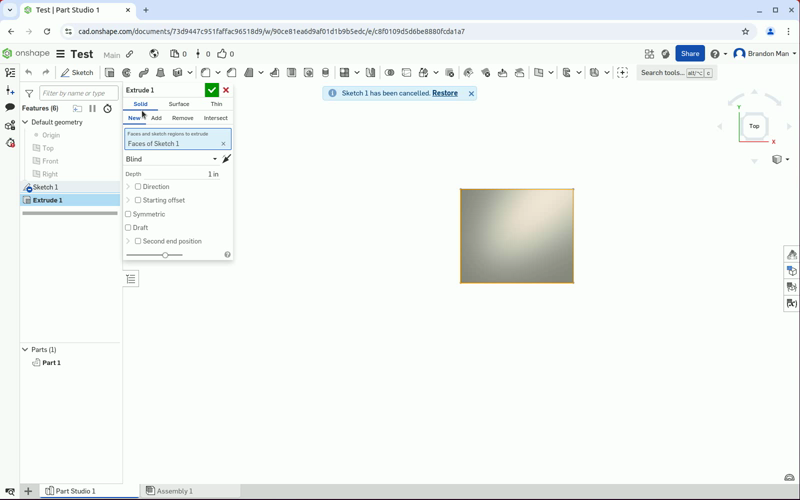
mouse_move(137, 120)
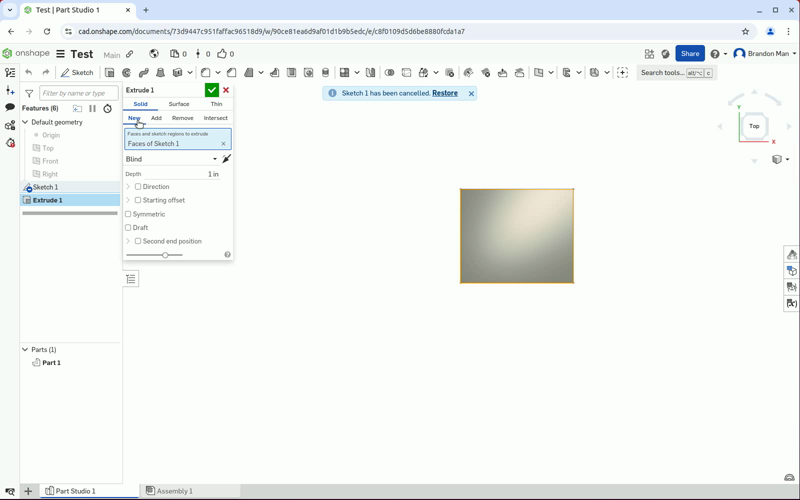
click(137, 120)
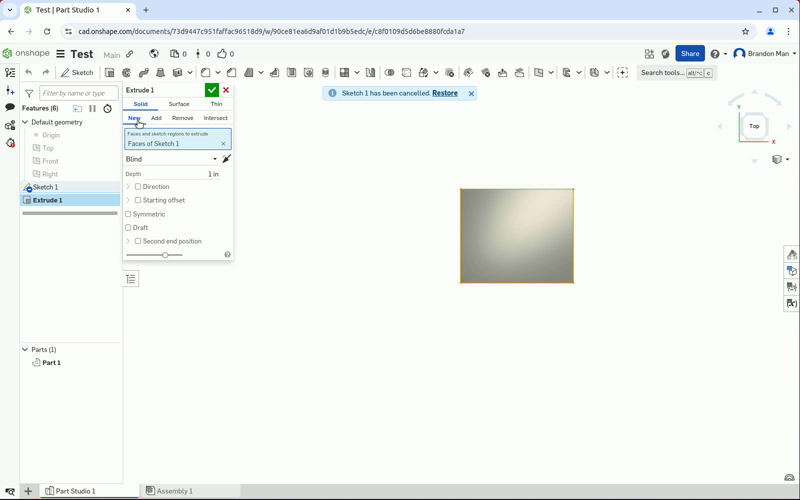
key(tab, 4)
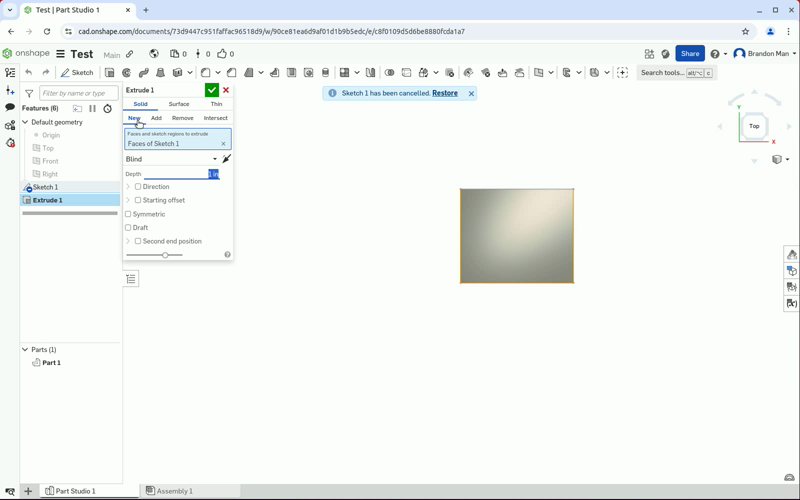
text(15.405)
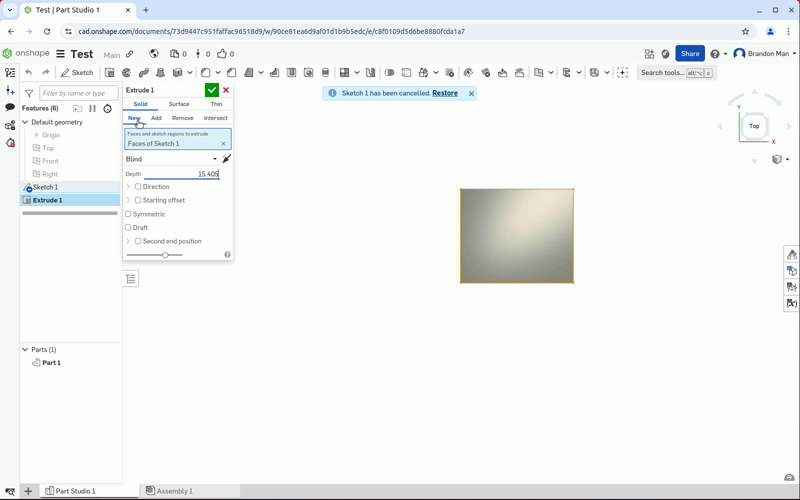
key(enter)
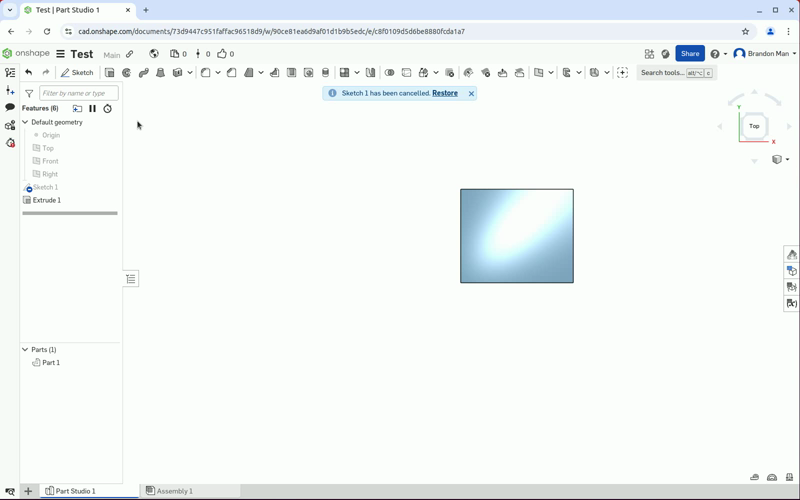
key(shift+h)
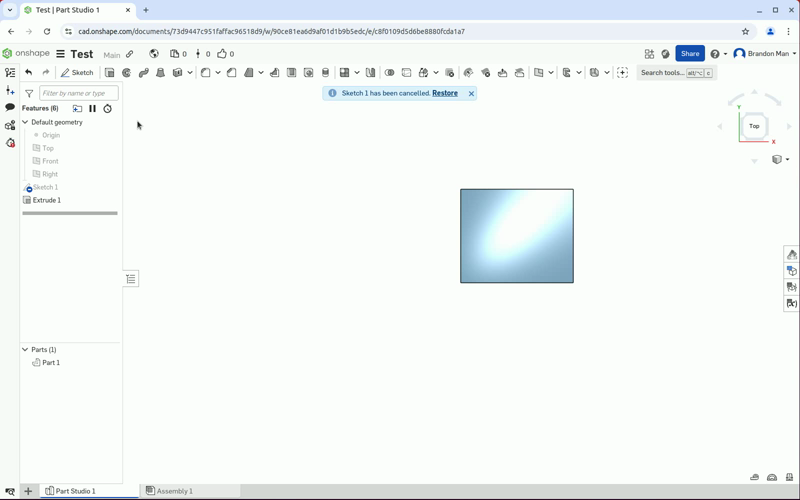
key(shift+h)
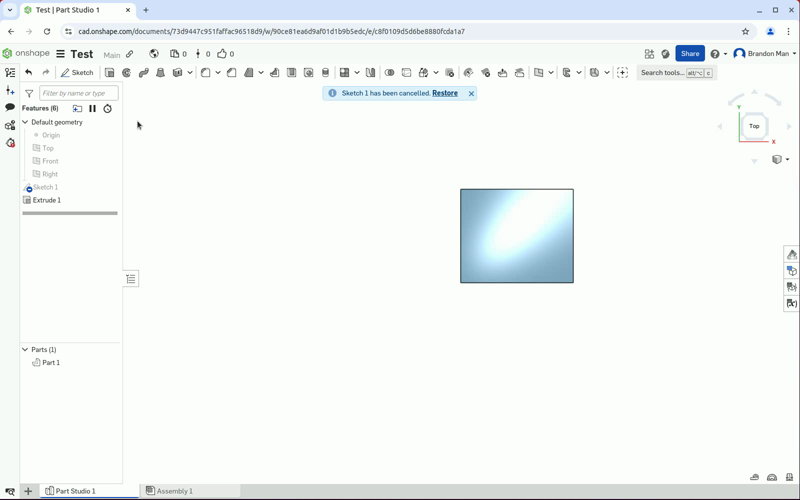
mouse_move(73, 189)
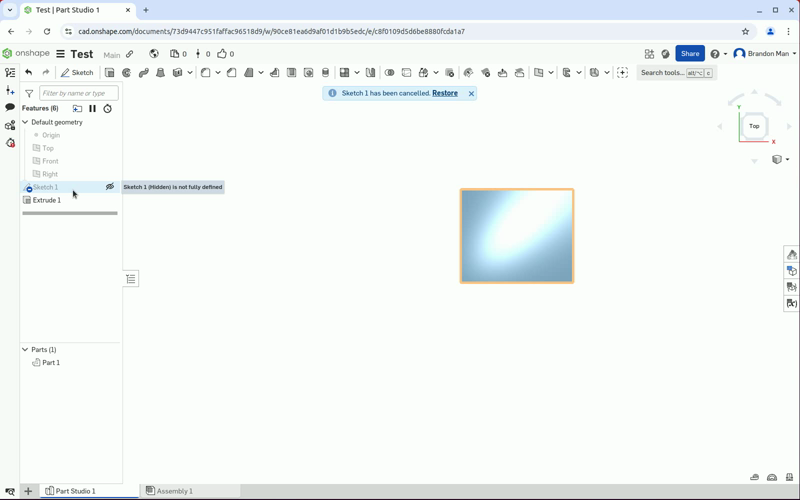
click(73, 189)
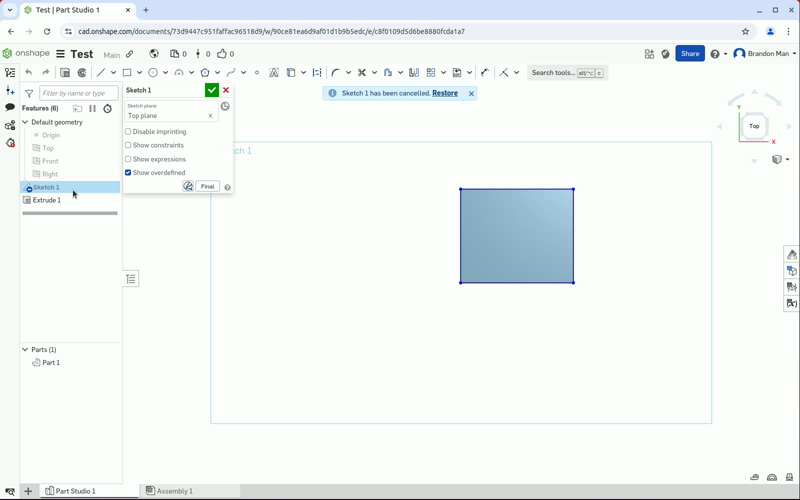
mouse_move(229, 92)
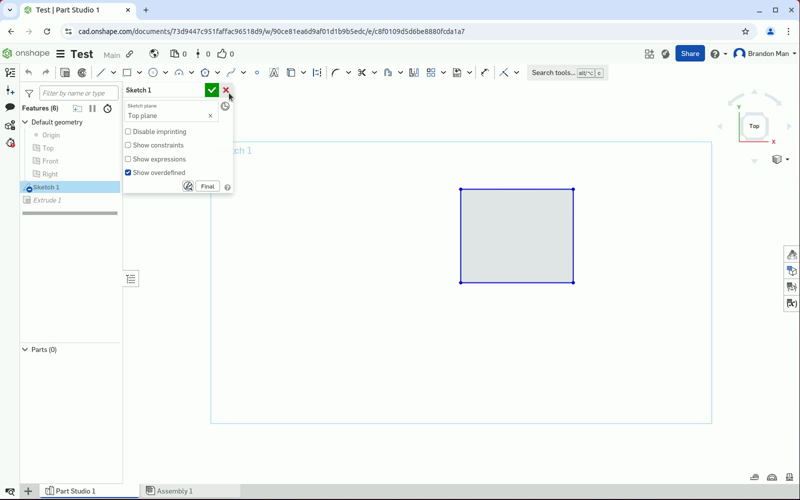
click(229, 92)
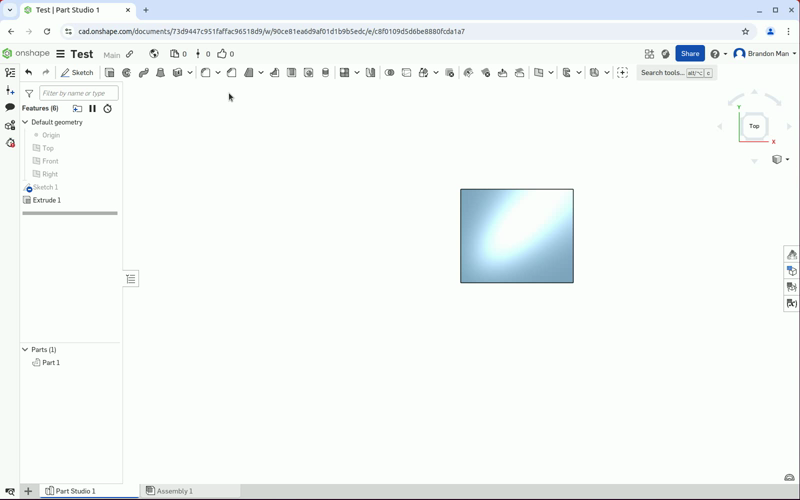
mouse_move(541, 75)
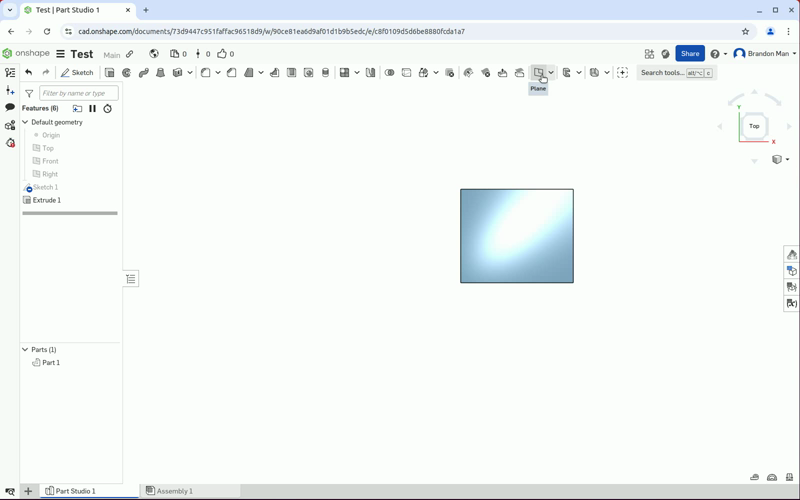
click(541, 75)
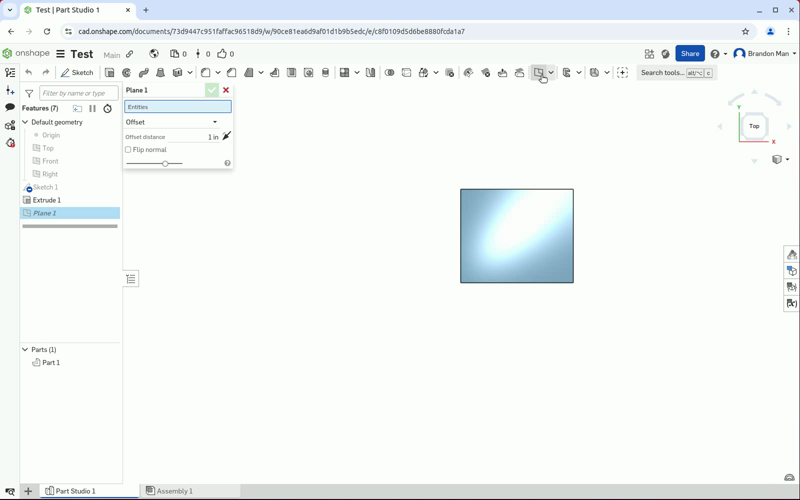
mouse_move(73, 150)
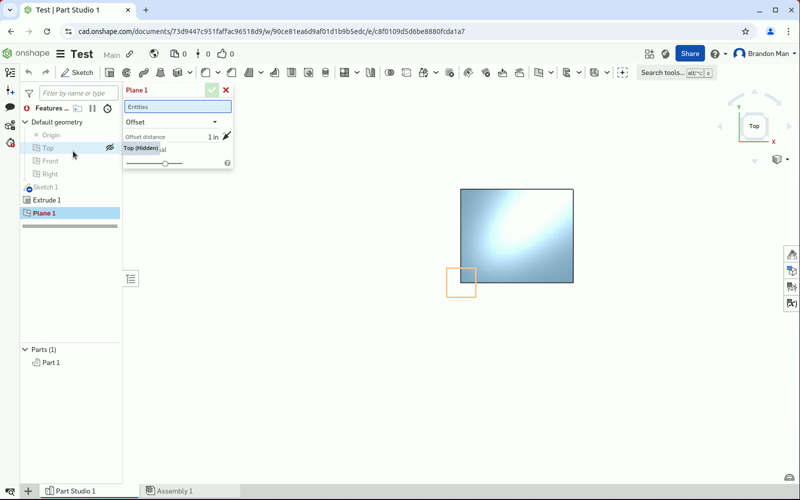
click(73, 150)
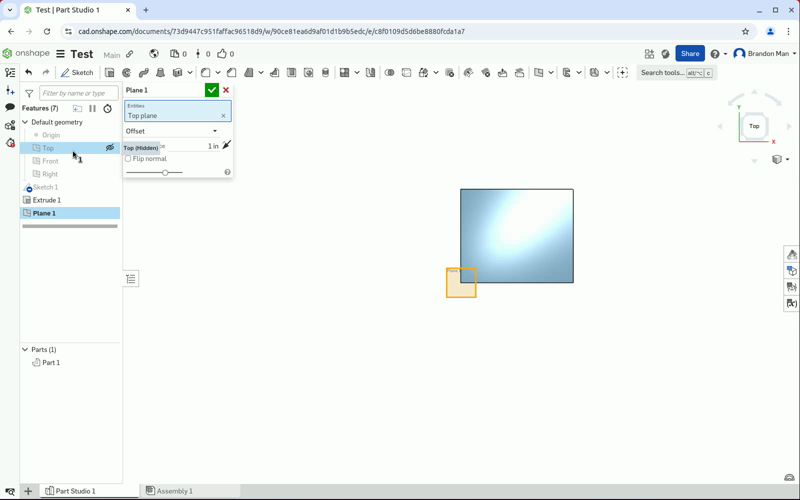
key(tab, 2)
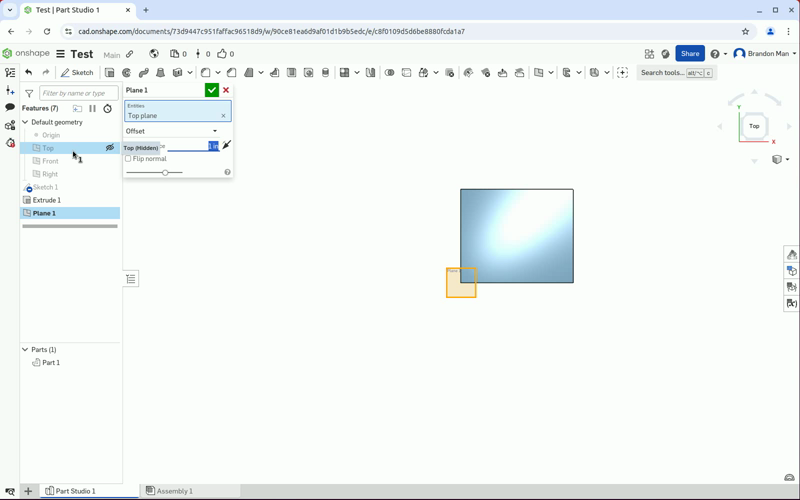
text(15.405)
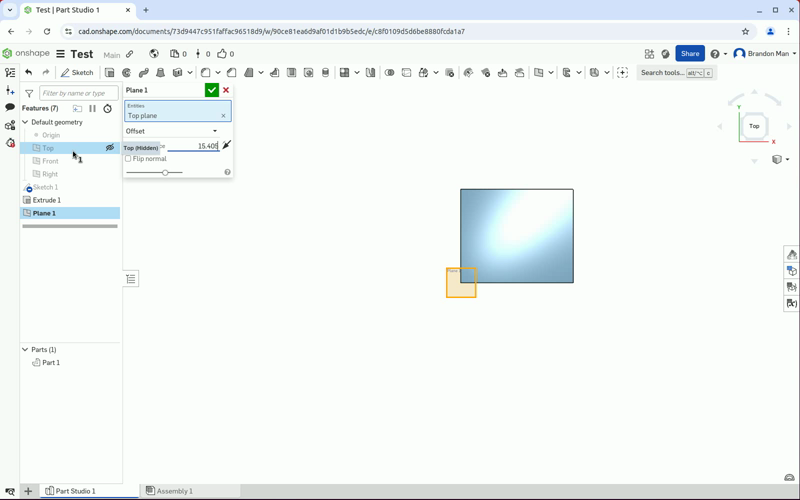
key(enter, 2)
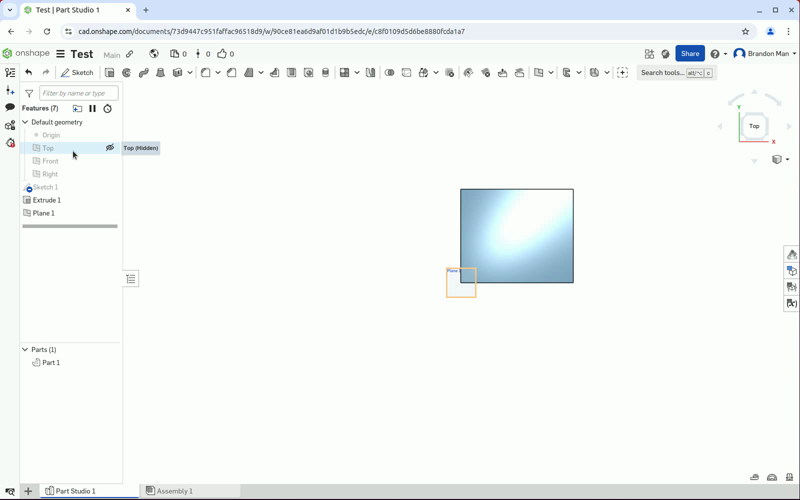
key(shift+s)
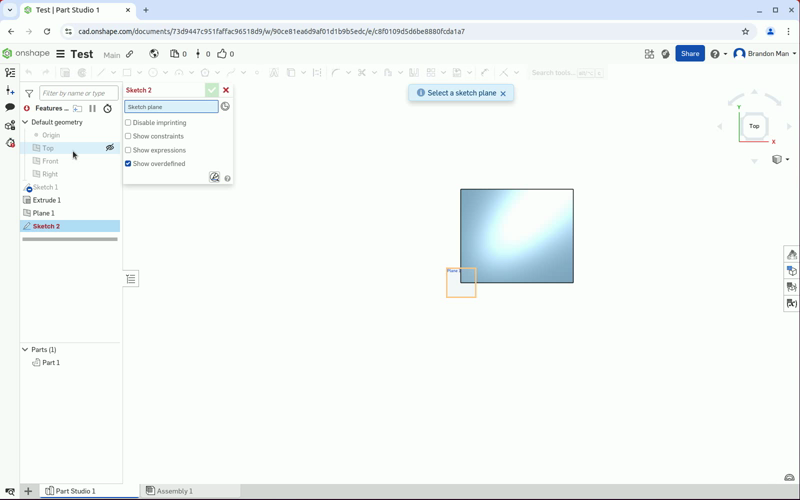
mouse_move(73, 215)
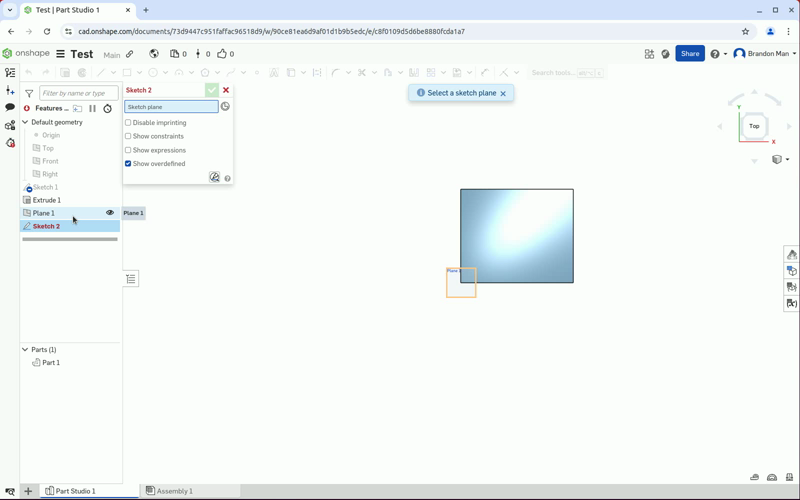
click(73, 215)
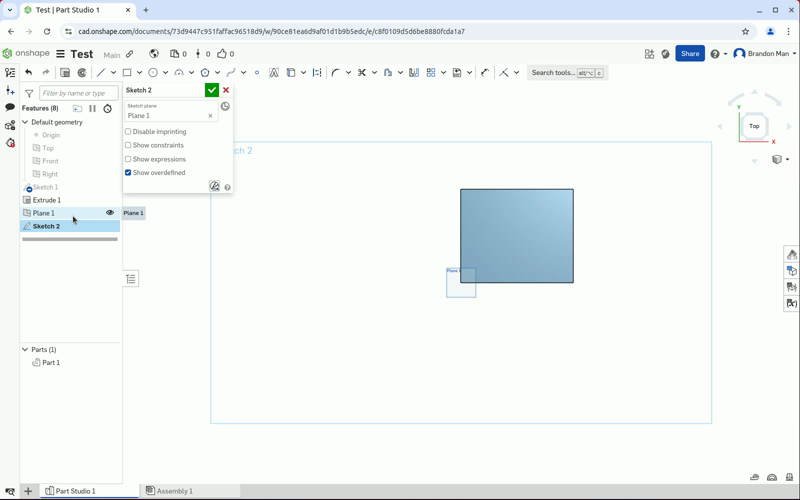
mouse_move(73, 352)
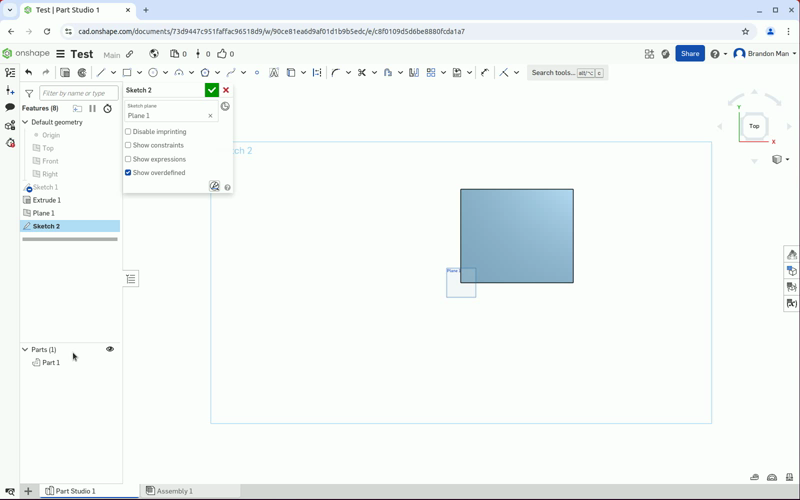
key(y)
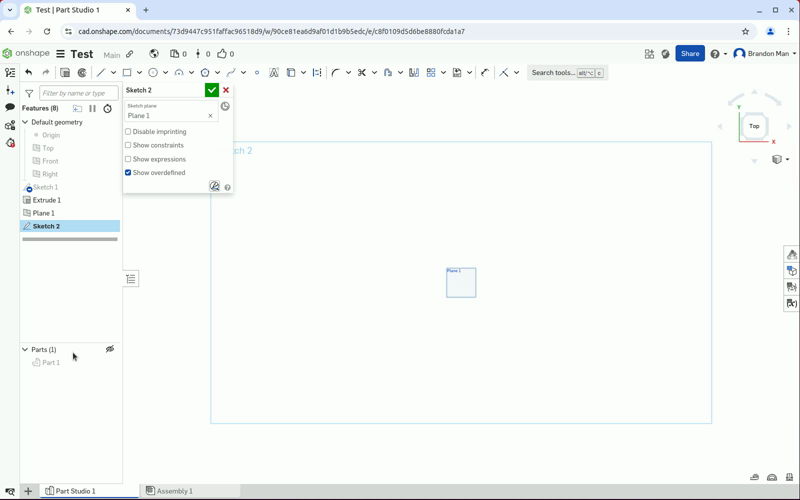
key(l)
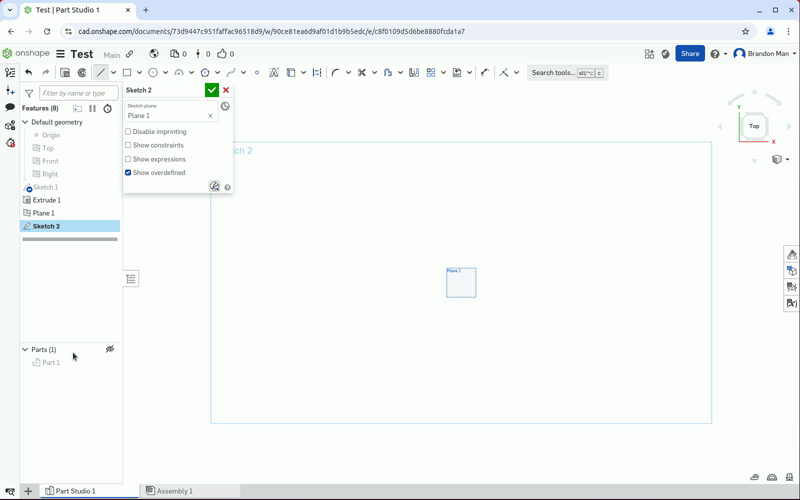
key_down(shift)
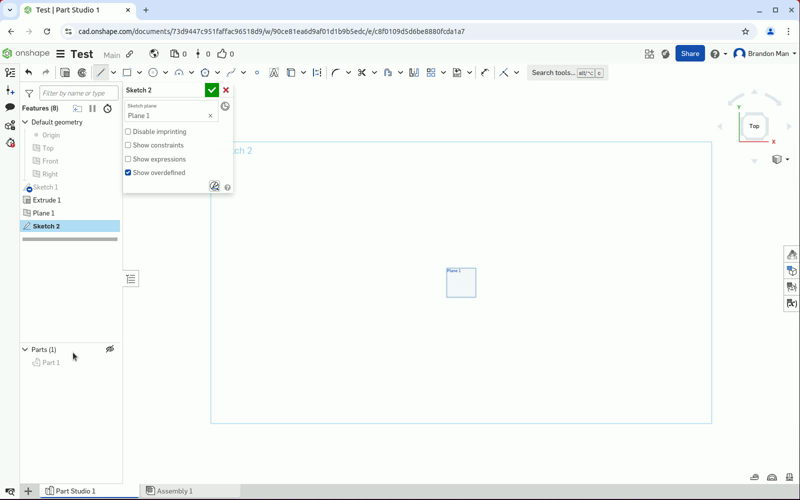
mouse_move(498, 282)
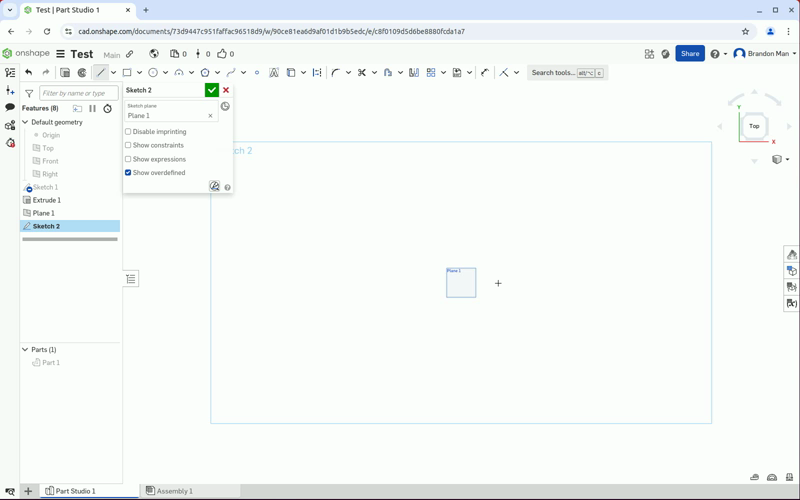
click(498, 282)
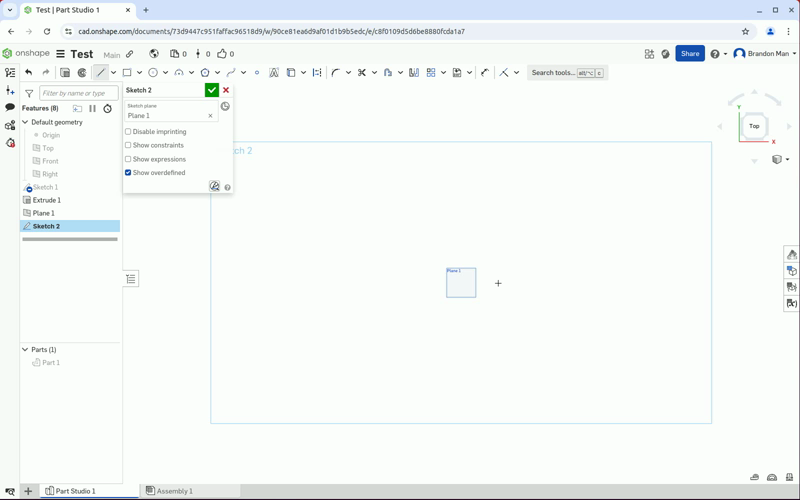
key_up(shift)
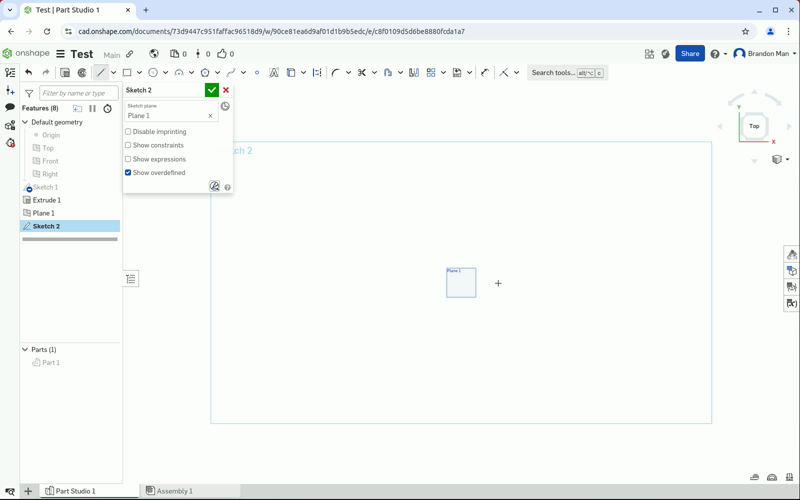
key_down(shift)
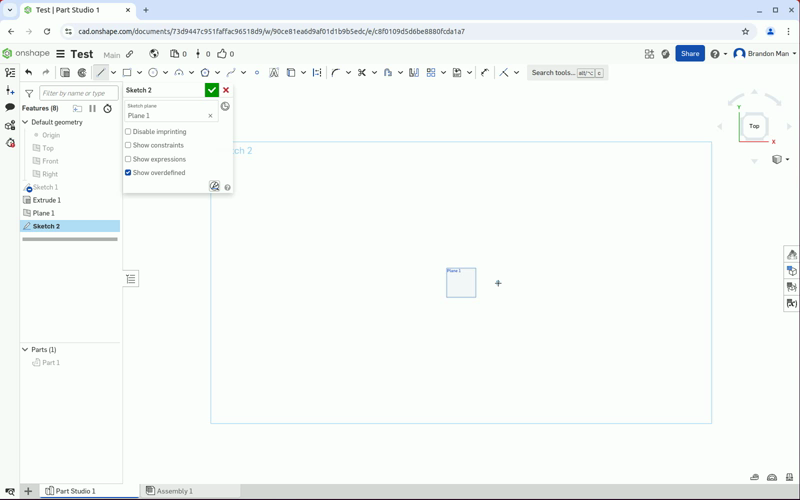
mouse_move(573, 282)
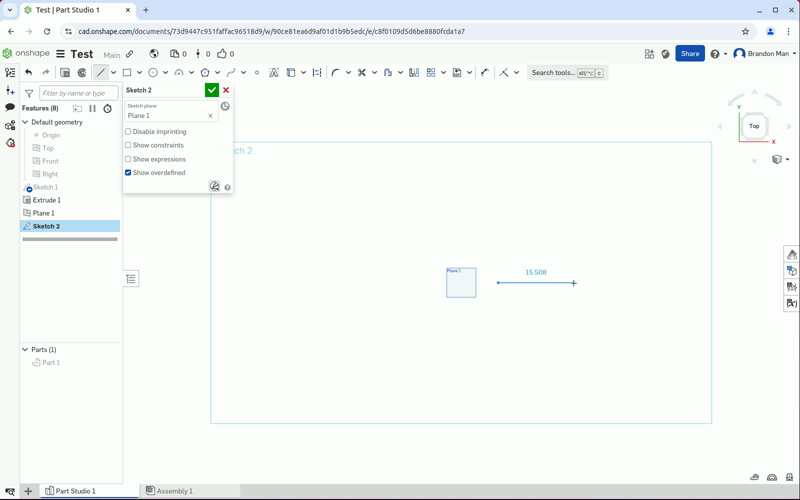
click(573, 282)
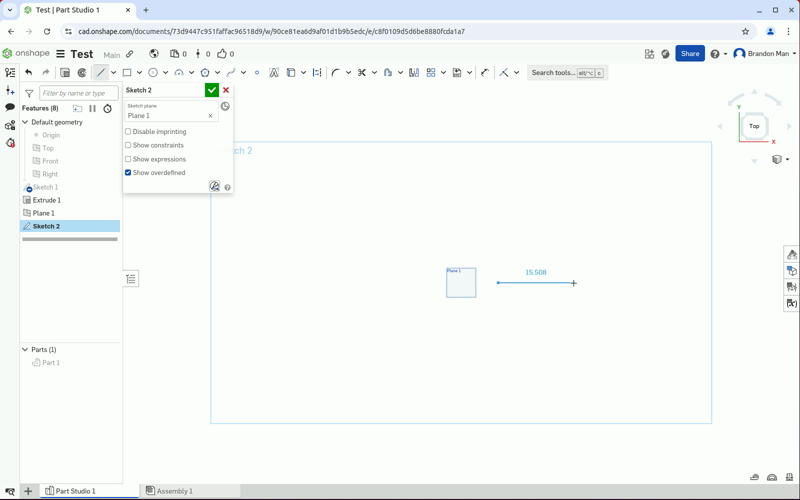
key_up(shift)
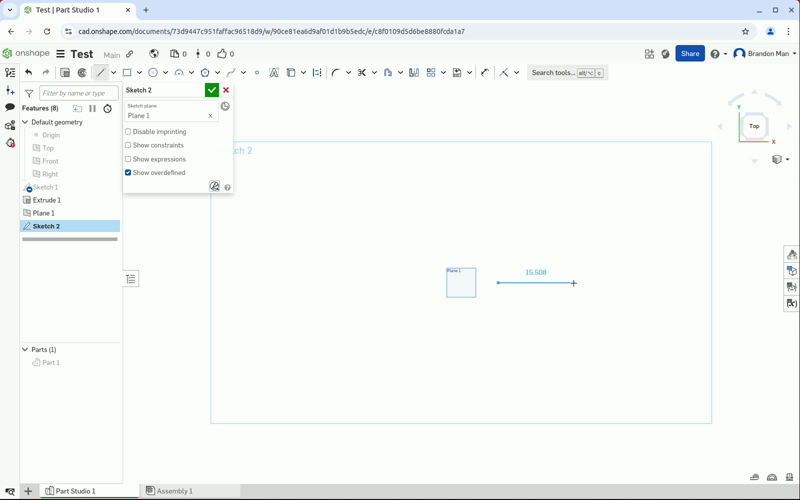
key_down(shift)
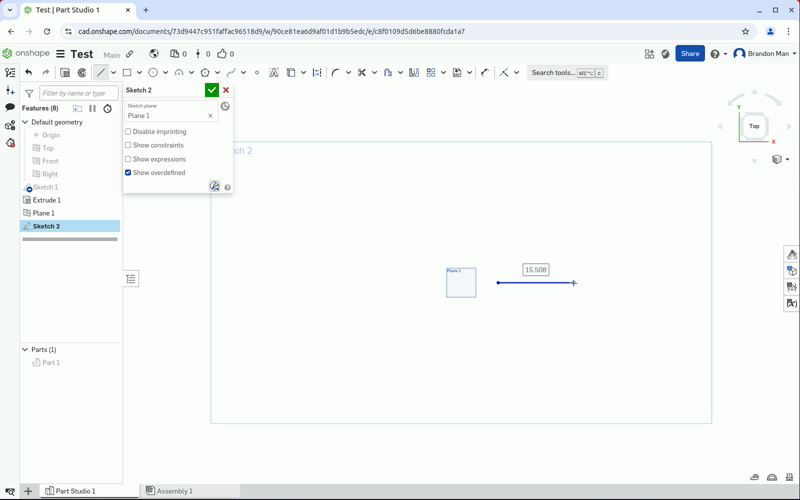
mouse_move(573, 207)
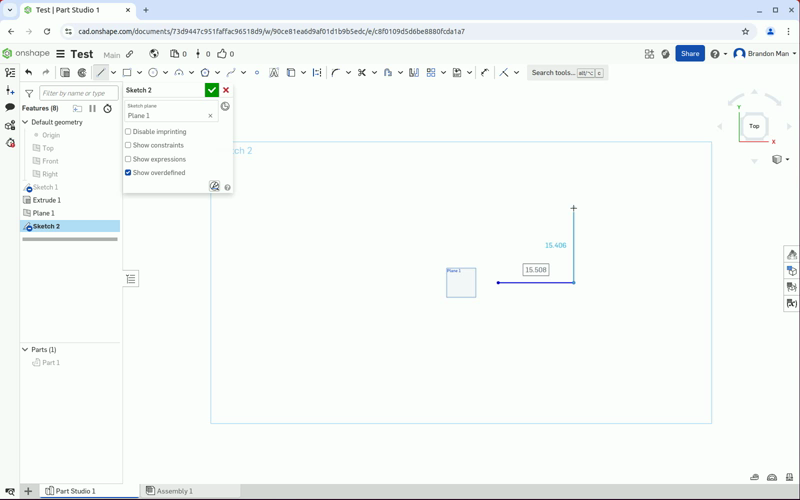
click(573, 207)
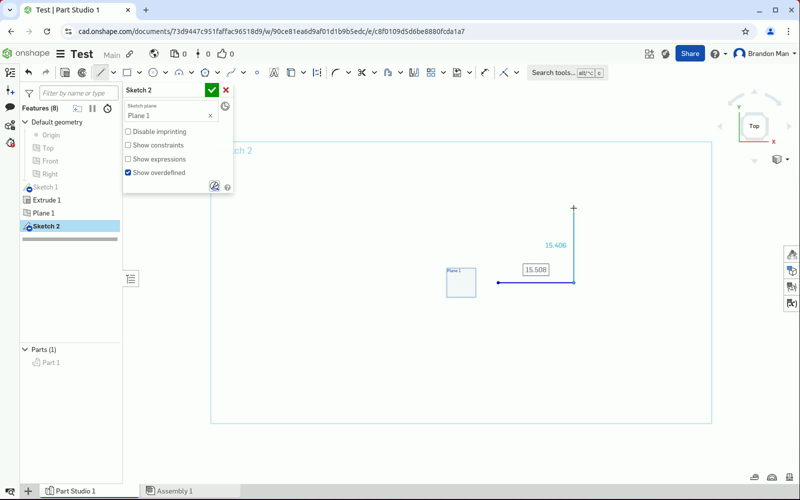
key_up(shift)
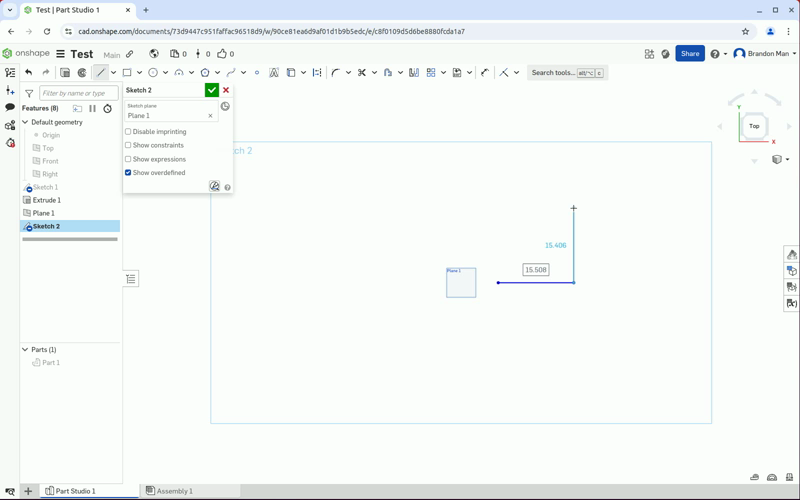
key_down(shift)
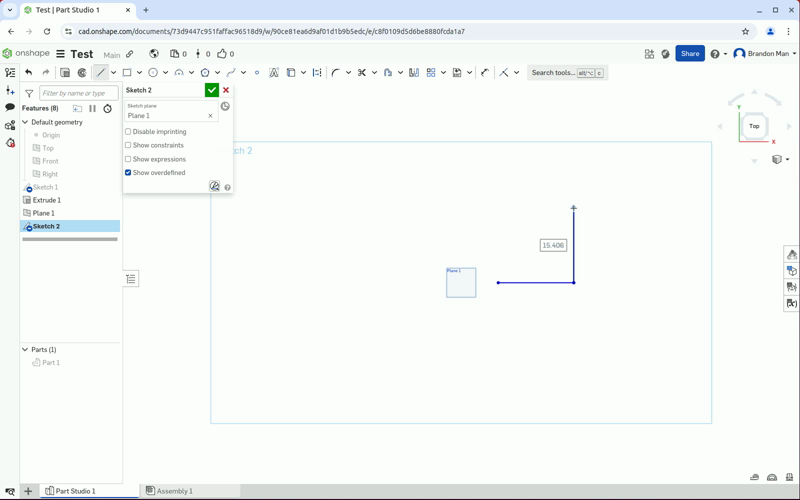
mouse_move(498, 207)
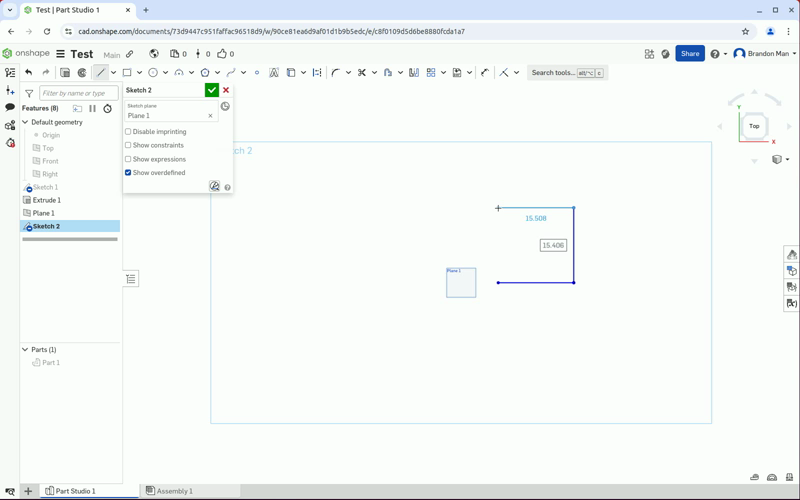
click(498, 207)
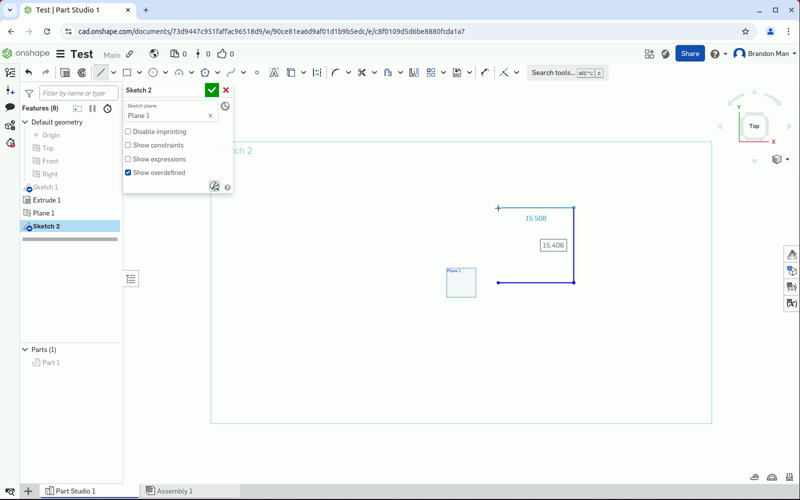
key_up(shift)
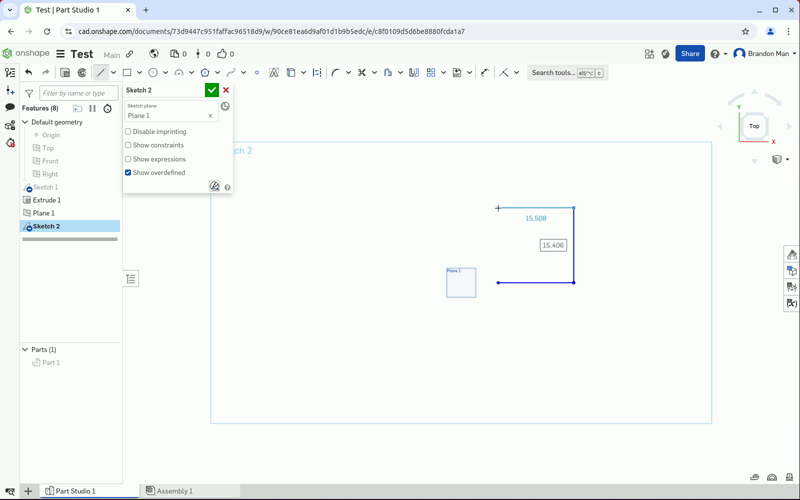
key_down(shift)
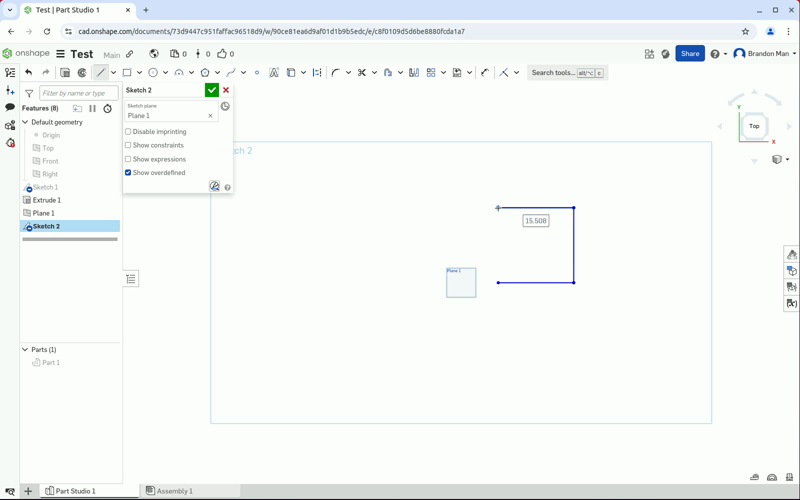
mouse_move(498, 282)
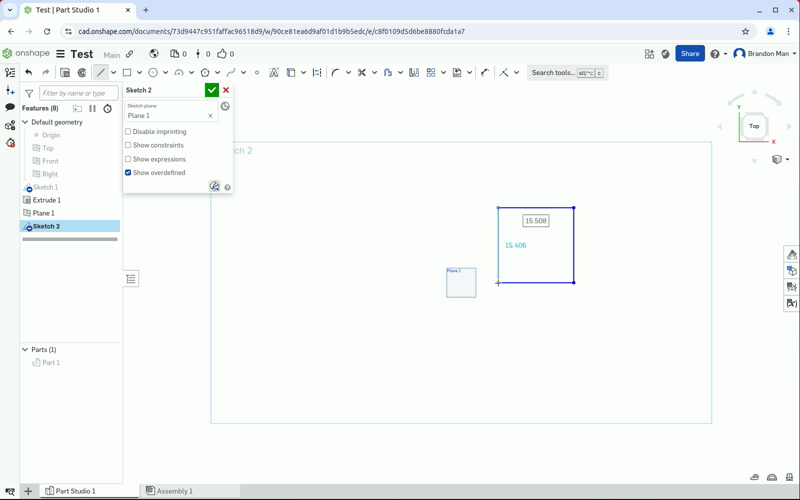
key_up(shift)
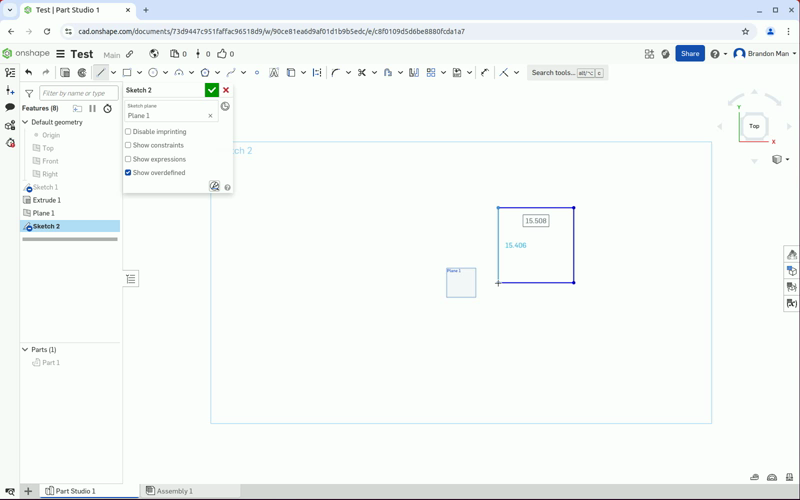
click(498, 282)
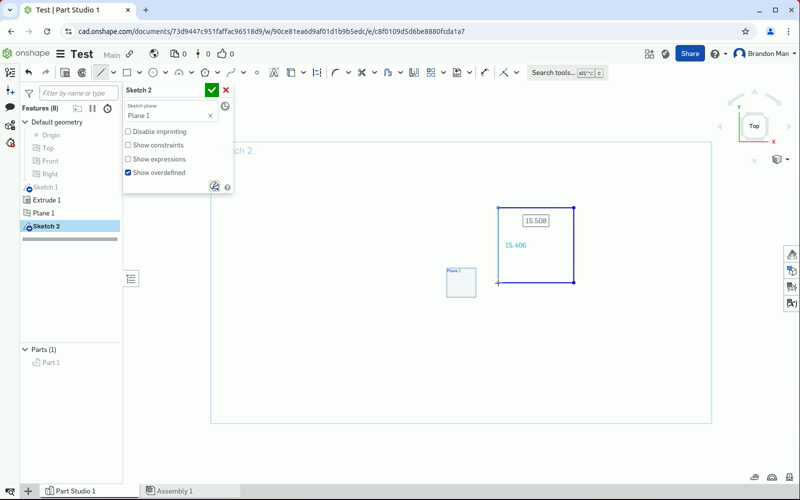
key(esc)
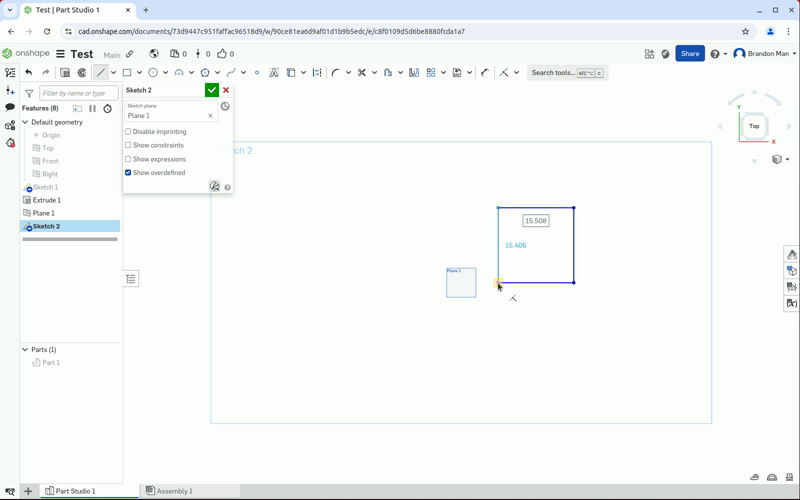
mouse_move(537, 260)
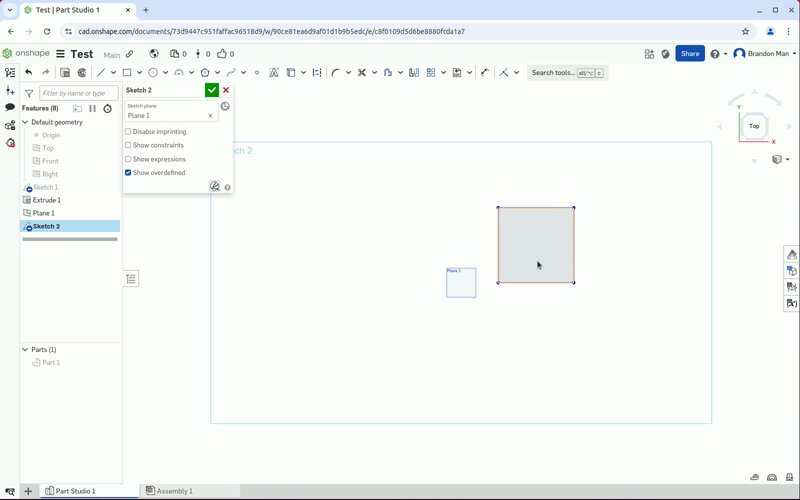
click(537, 260)
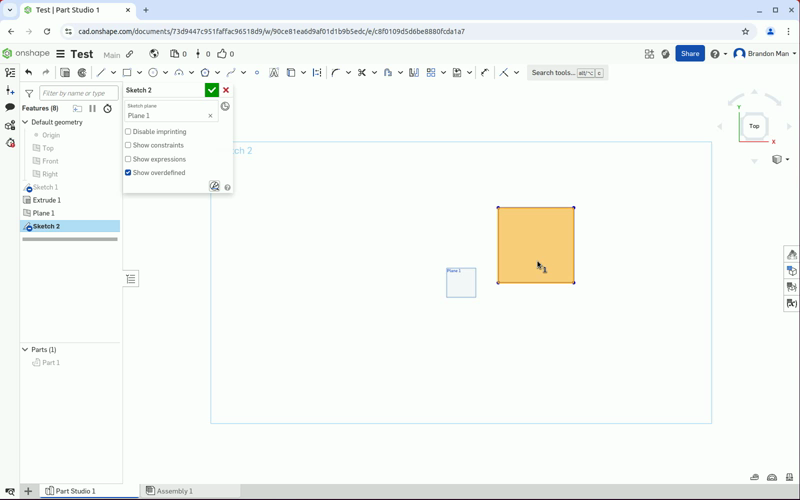
mouse_move(73, 352)
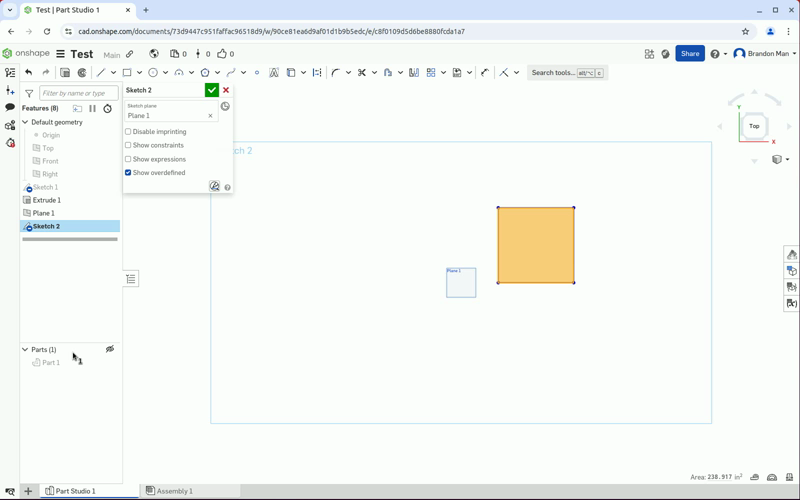
key(shift+y)
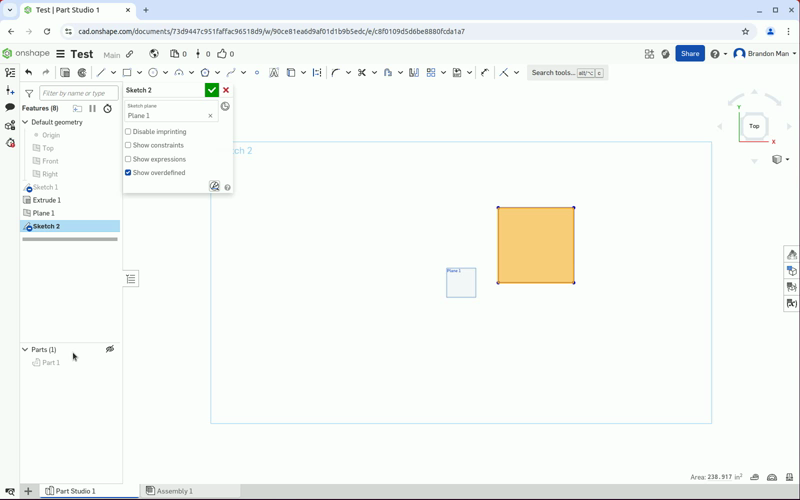
key(shift+e)
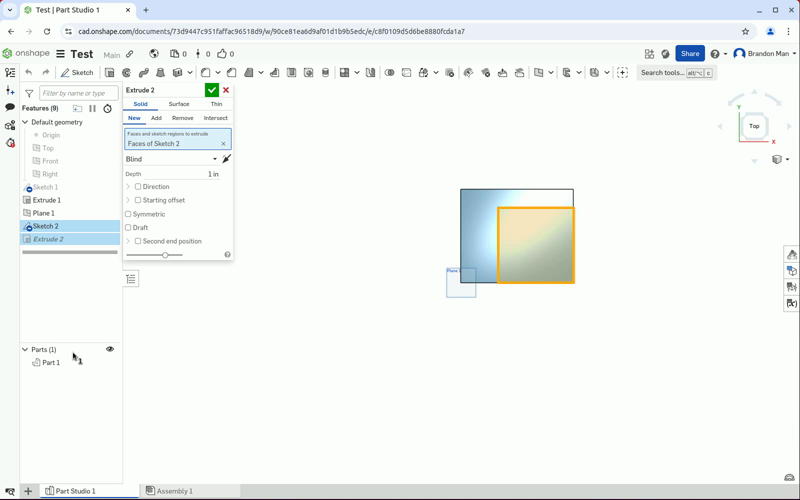
mouse_move(143, 106)
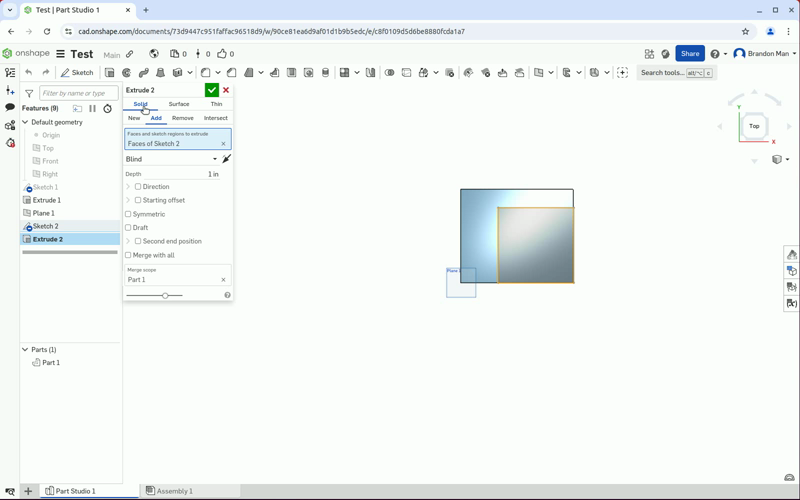
click(143, 106)
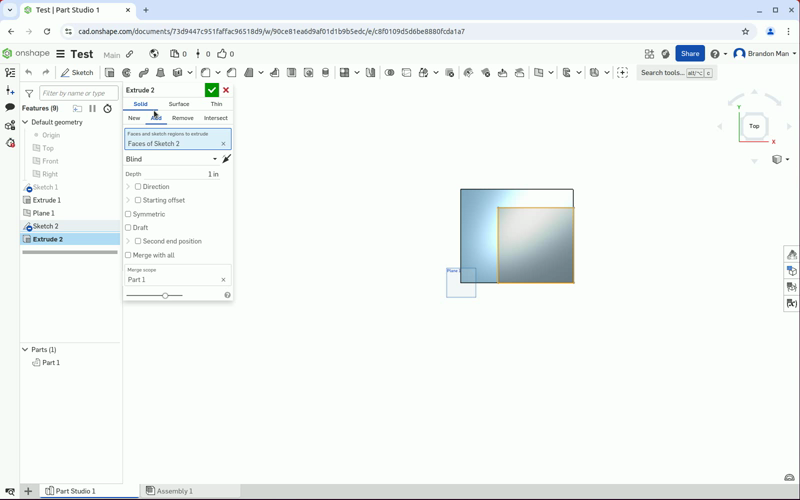
mouse_move(186, 120)
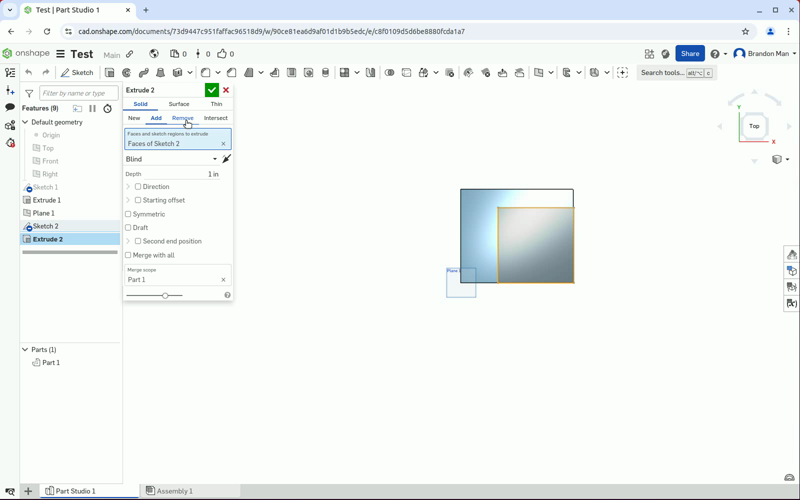
click(186, 120)
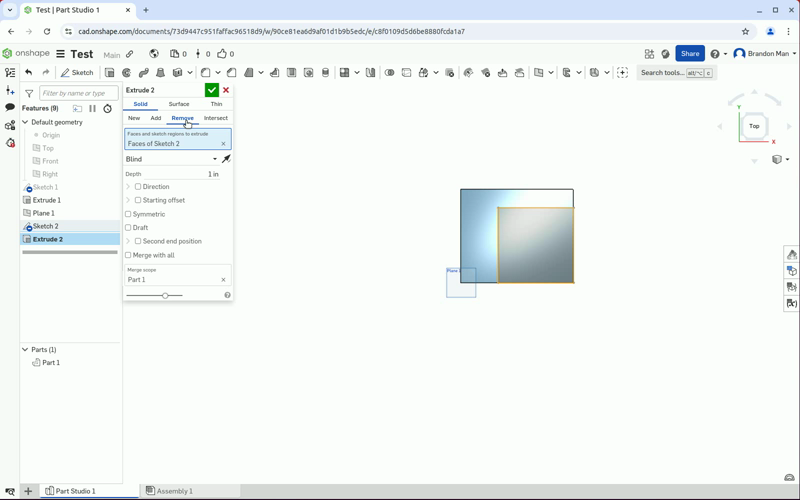
key(tab, 4)
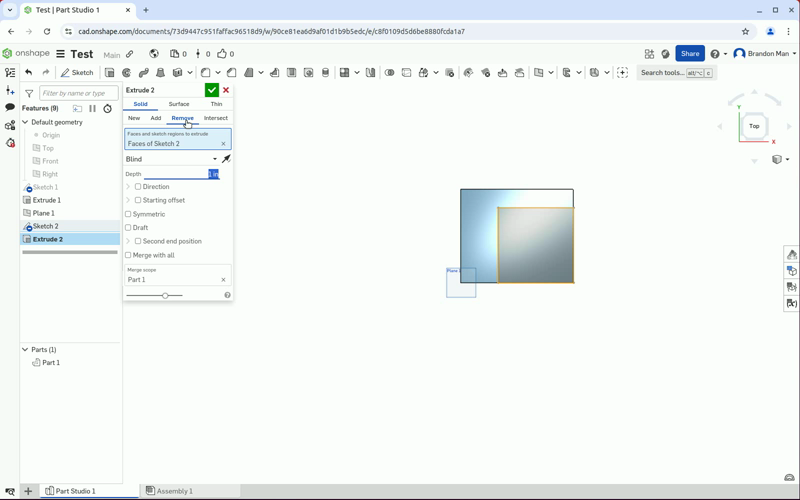
text(11.554)
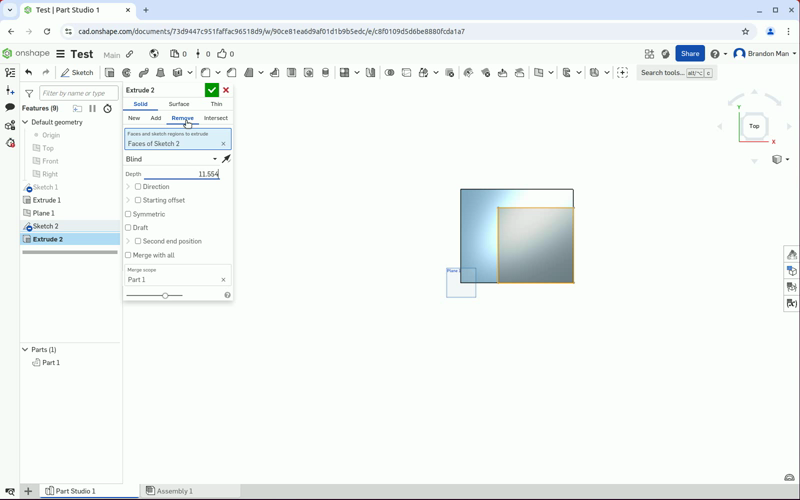
key(tab, 6)
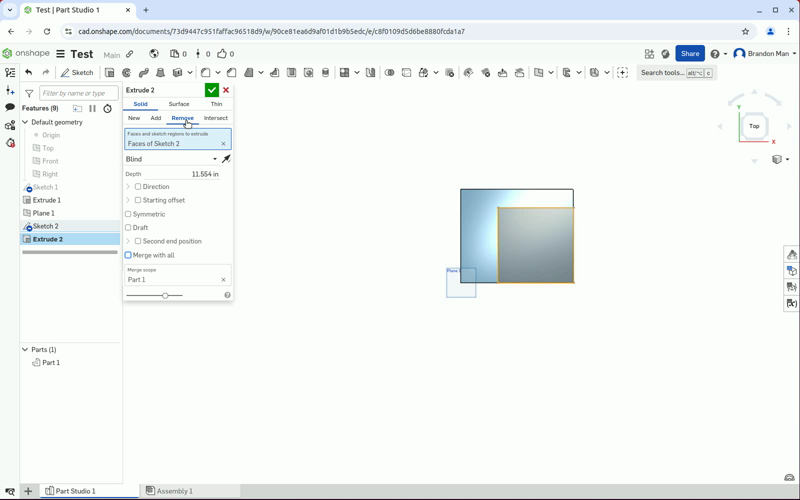
key(space)
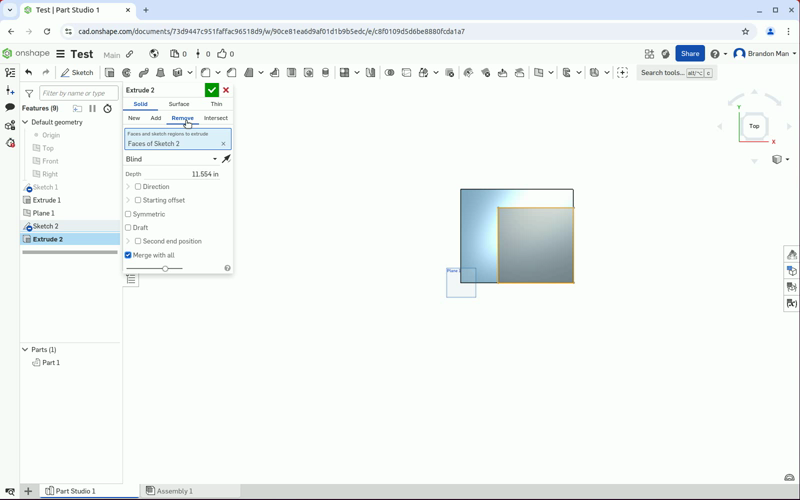
key(enter)
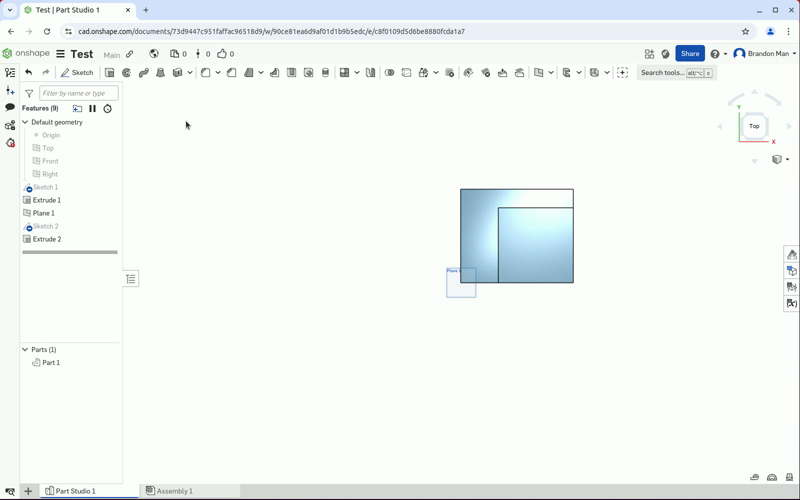
key(shift+h)
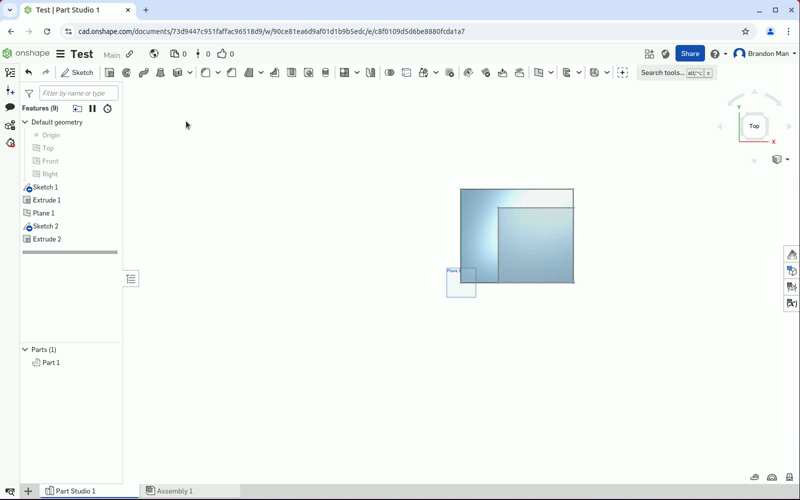
key(shift+h)
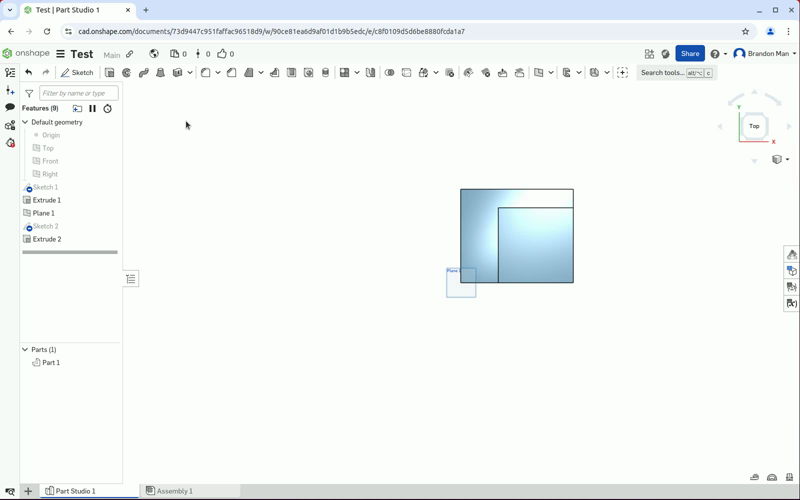
mouse_move(73, 189)
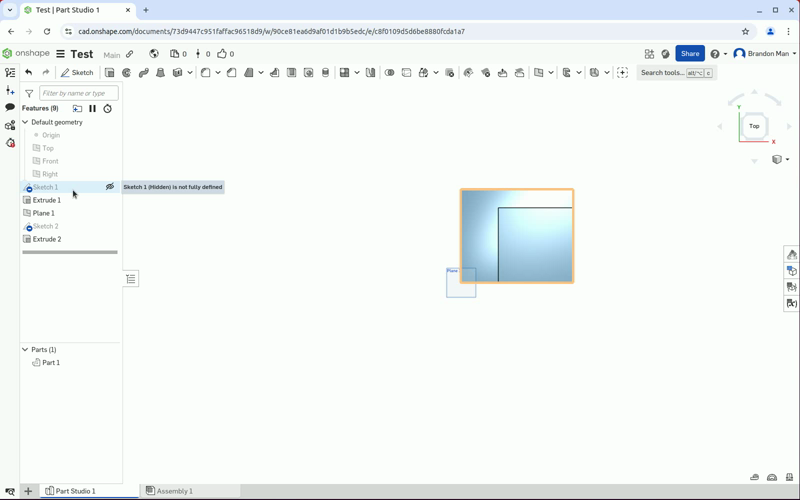
click(73, 189)
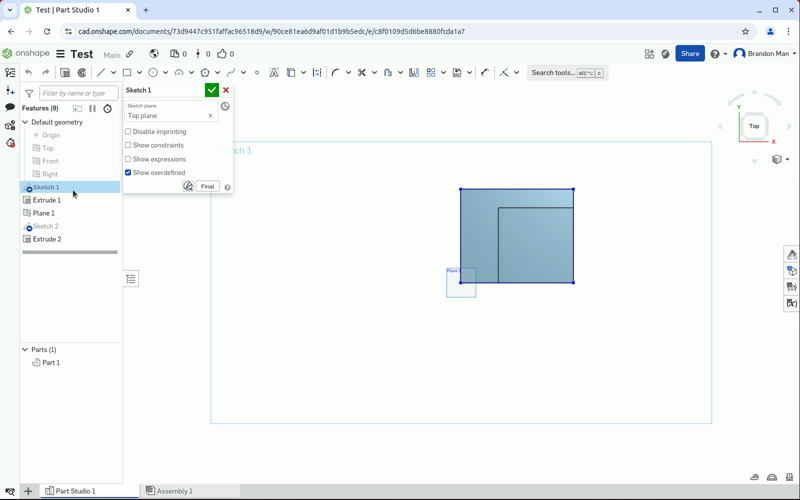
mouse_move(229, 92)
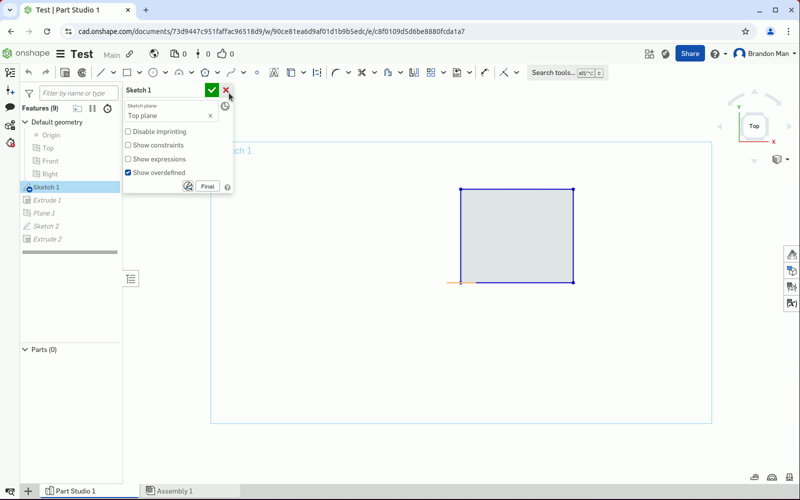
click(229, 92)
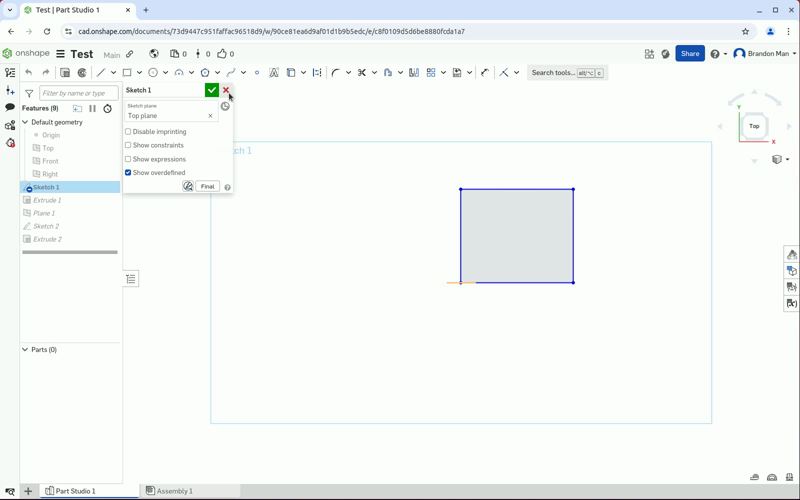
key(shift+s)
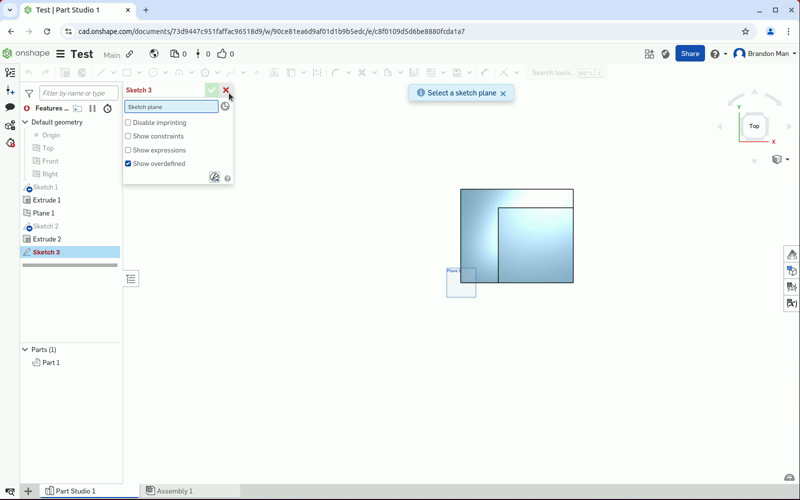
mouse_move(73, 150)
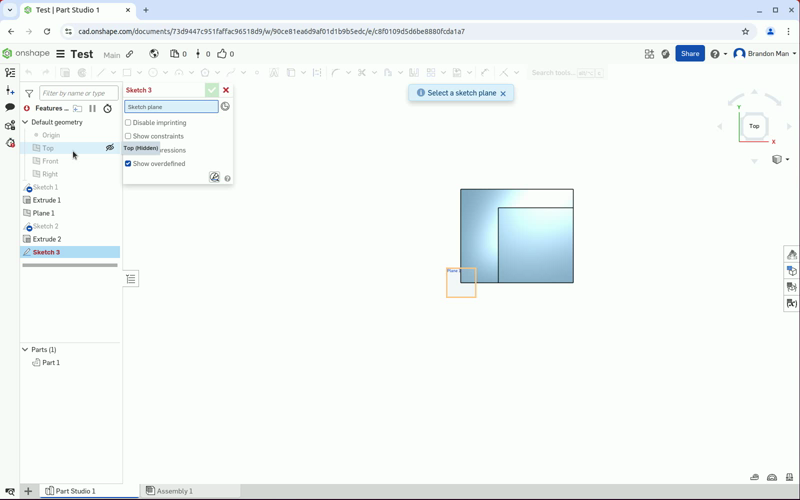
click(73, 150)
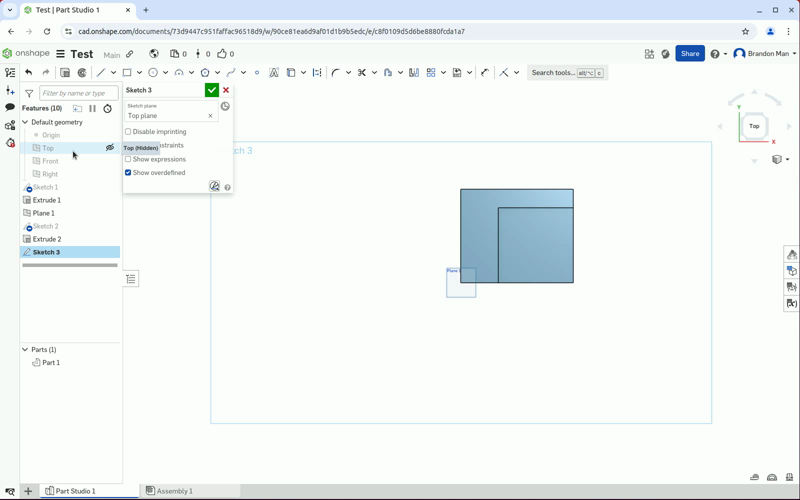
mouse_move(73, 352)
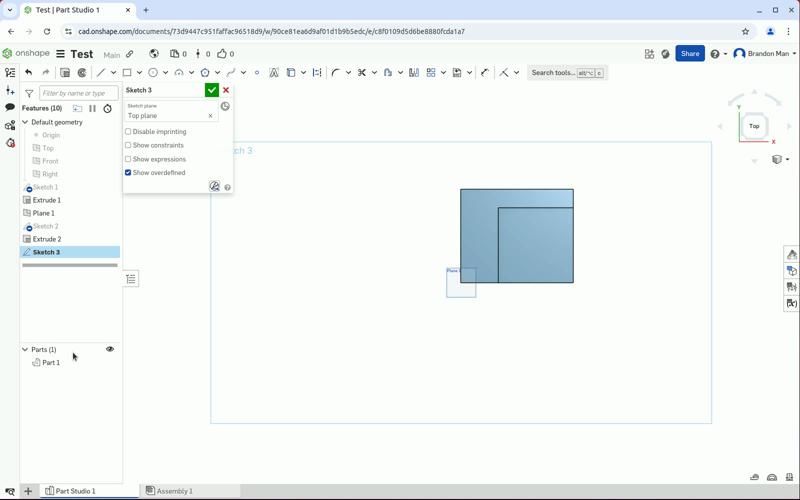
key(y)
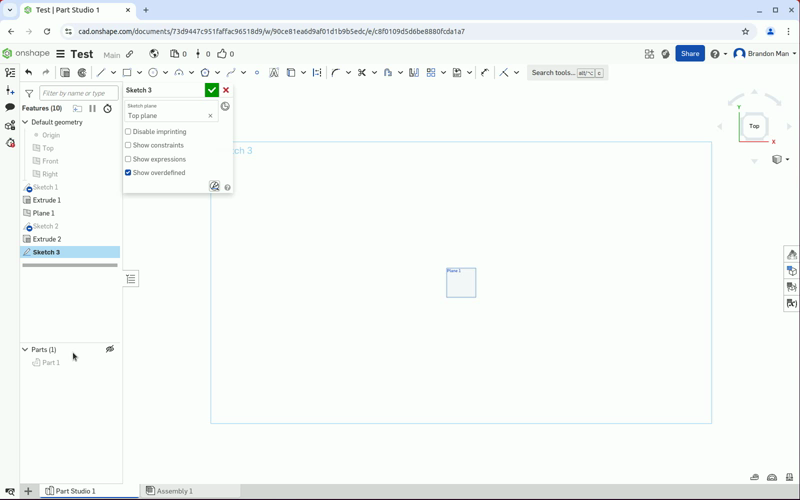
key(l)
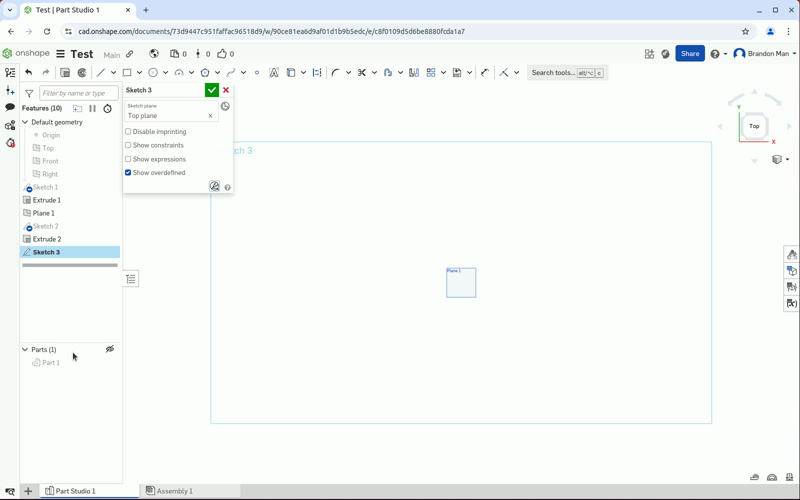
key_down(shift)
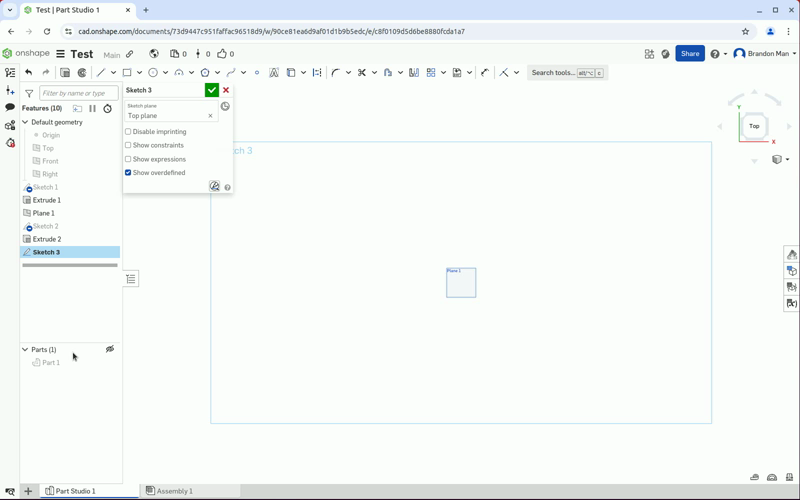
mouse_move(460, 282)
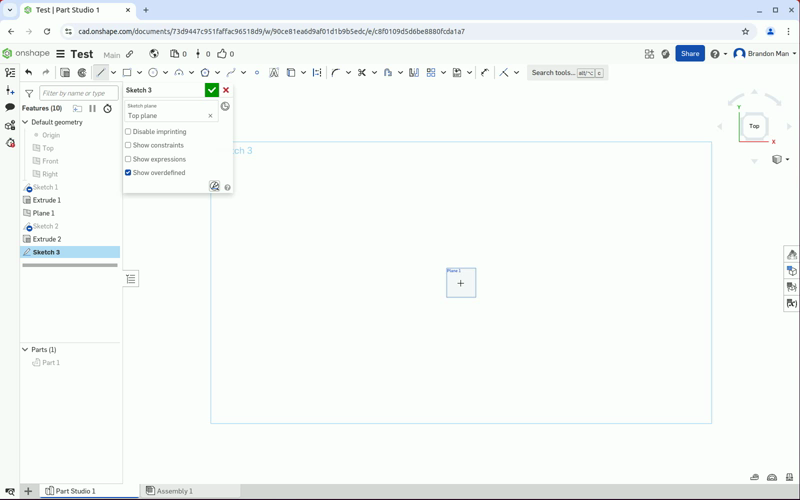
click(460, 282)
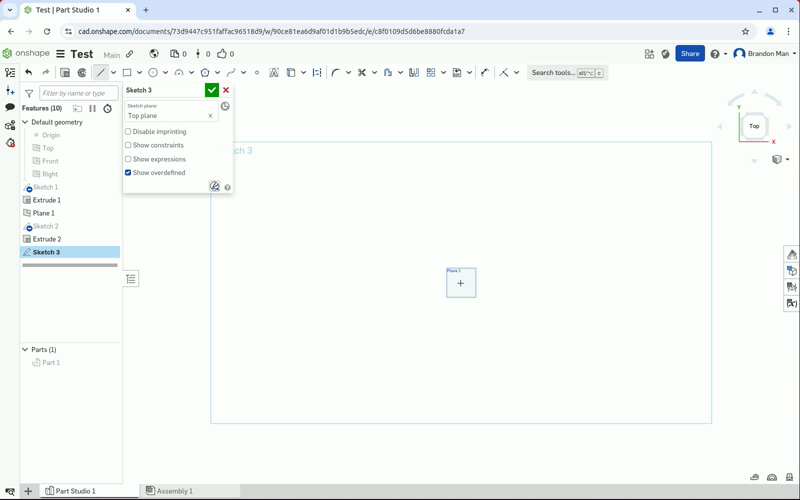
key_up(shift)
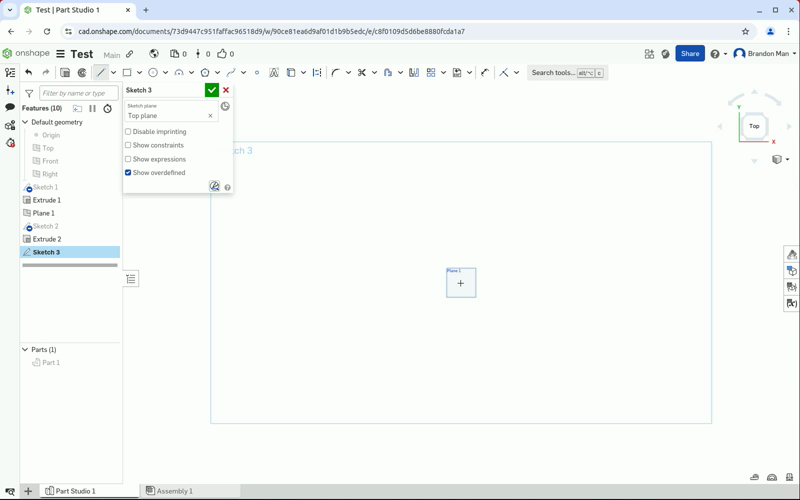
key_down(shift)
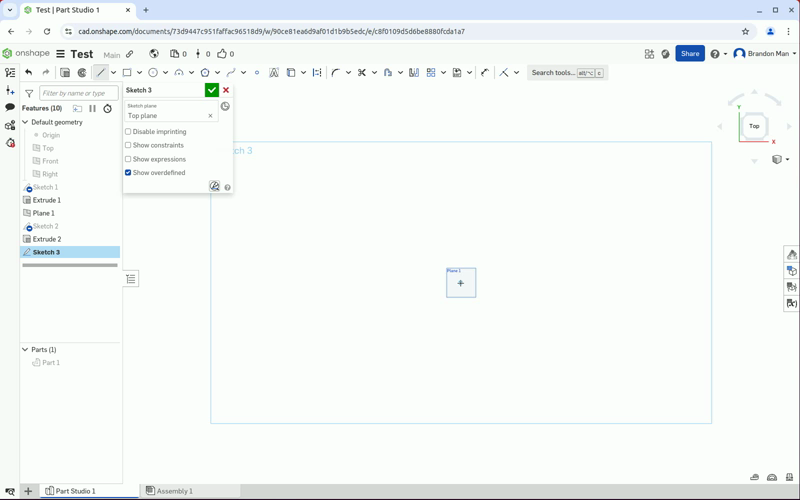
mouse_move(573, 282)
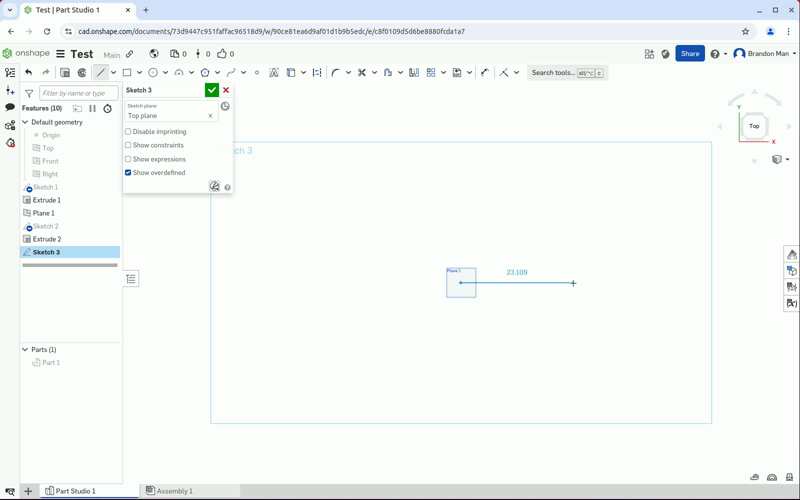
click(573, 282)
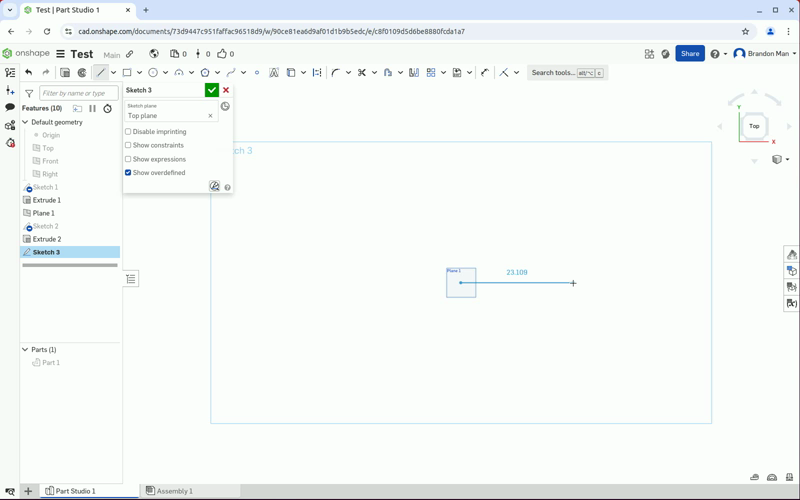
key_up(shift)
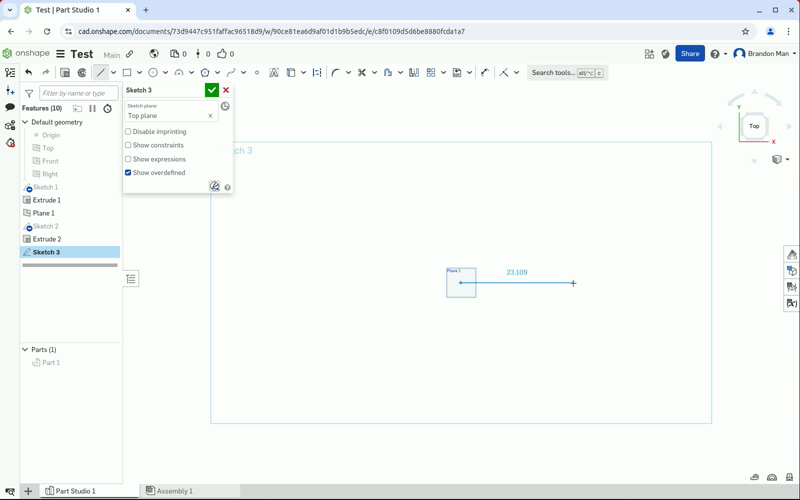
key_down(shift)
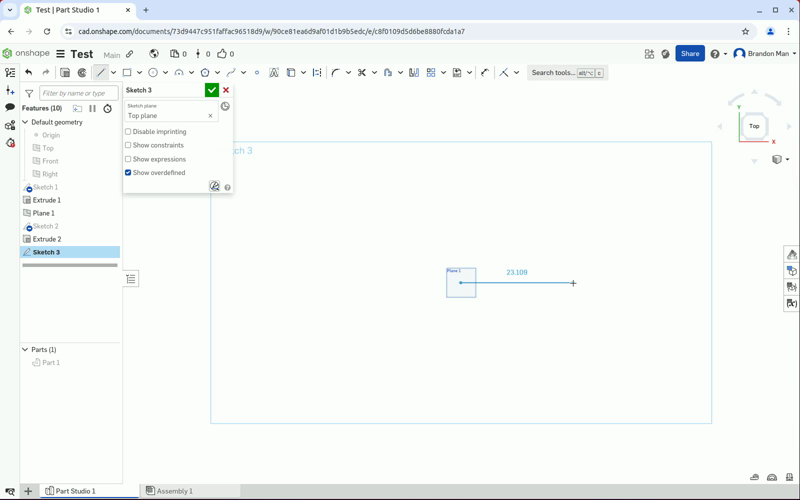
mouse_move(589, 282)
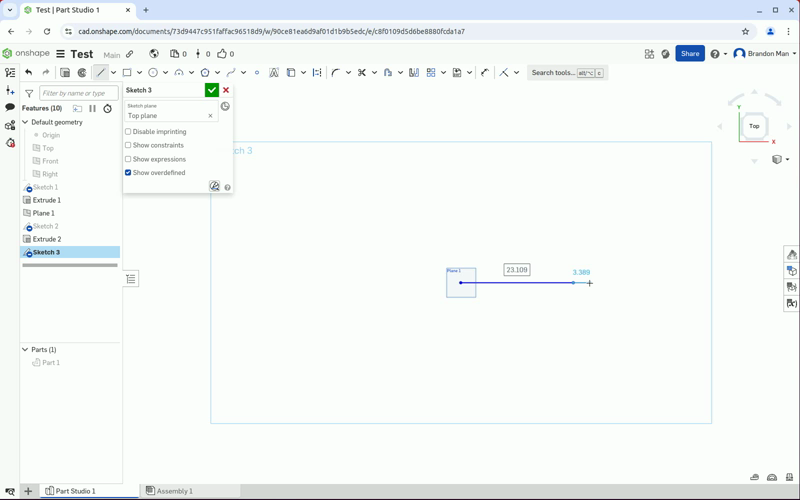
mouse_move(573, 245)
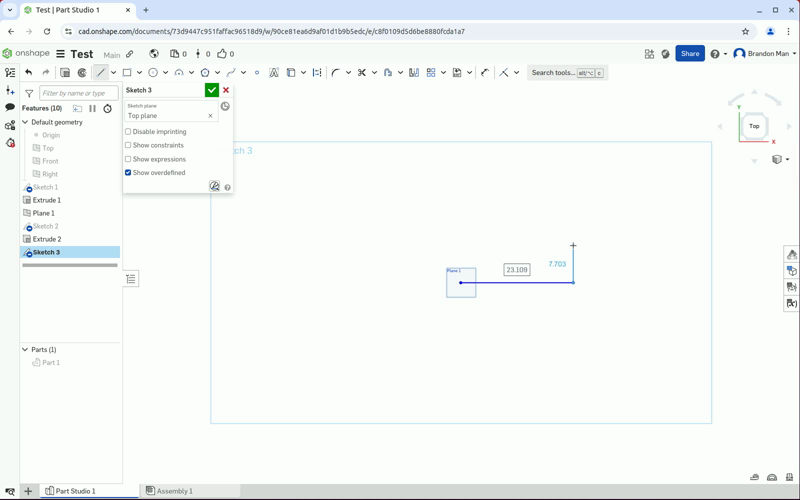
click(573, 245)
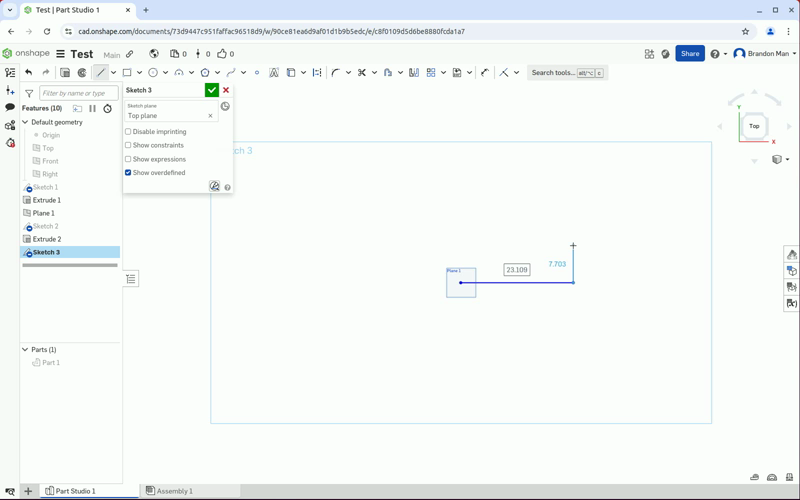
key_up(shift)
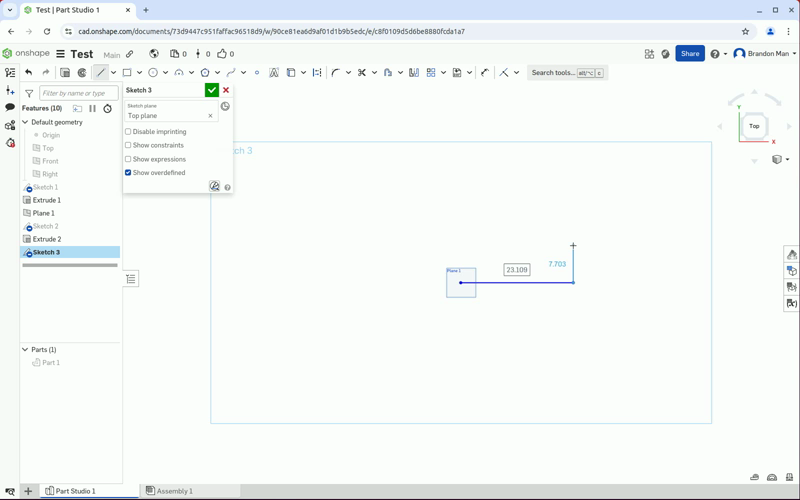
key_down(shift)
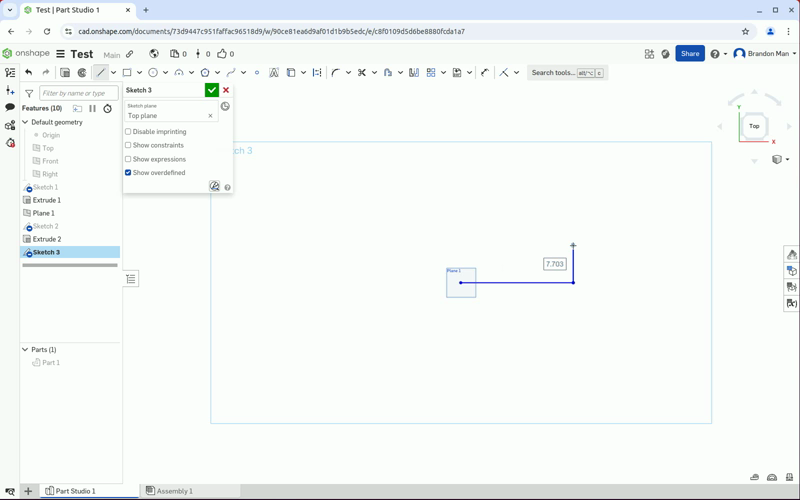
mouse_move(460, 282)
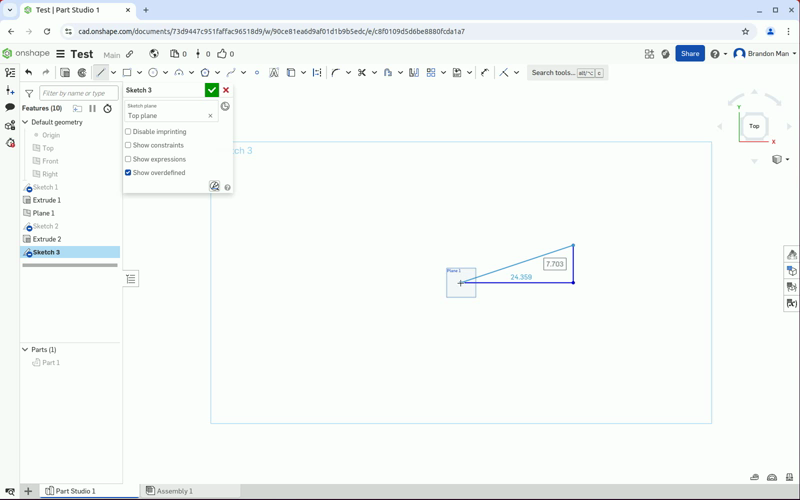
key_up(shift)
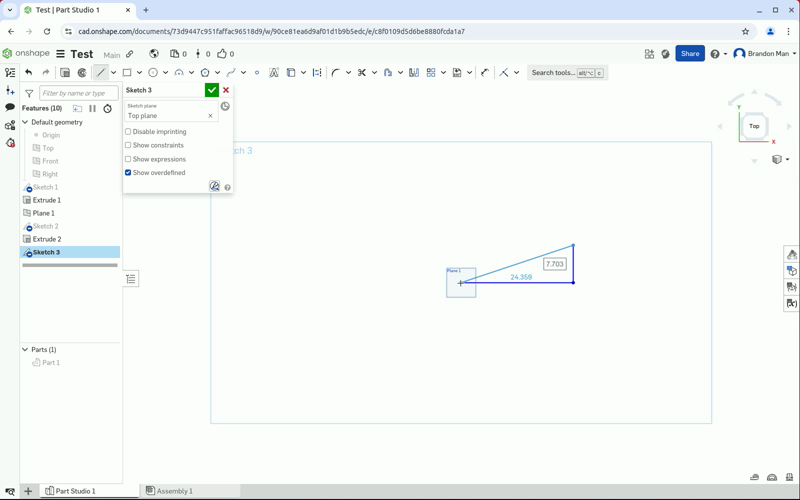
click(460, 282)
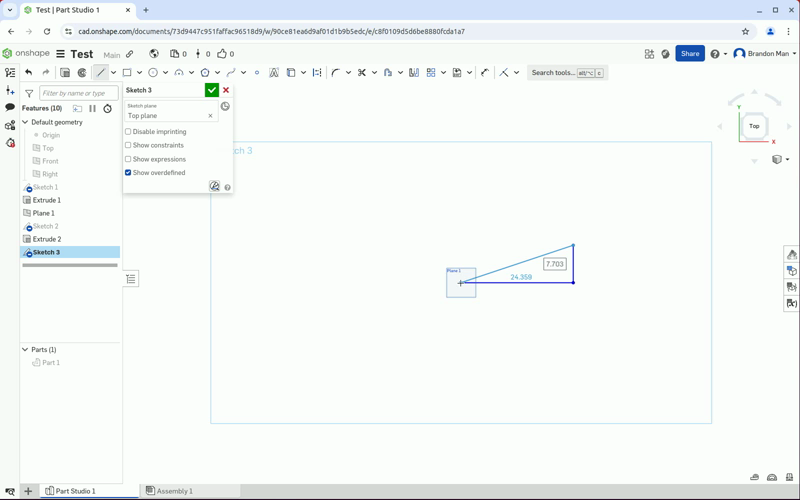
key(esc)
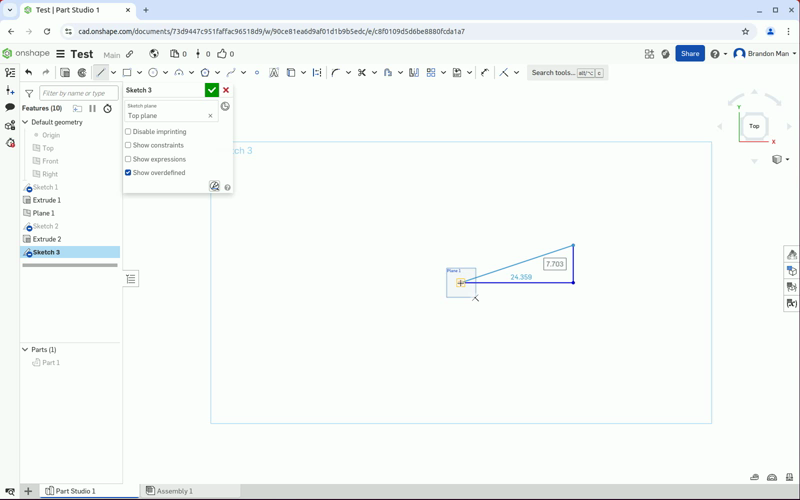
mouse_move(510, 272)
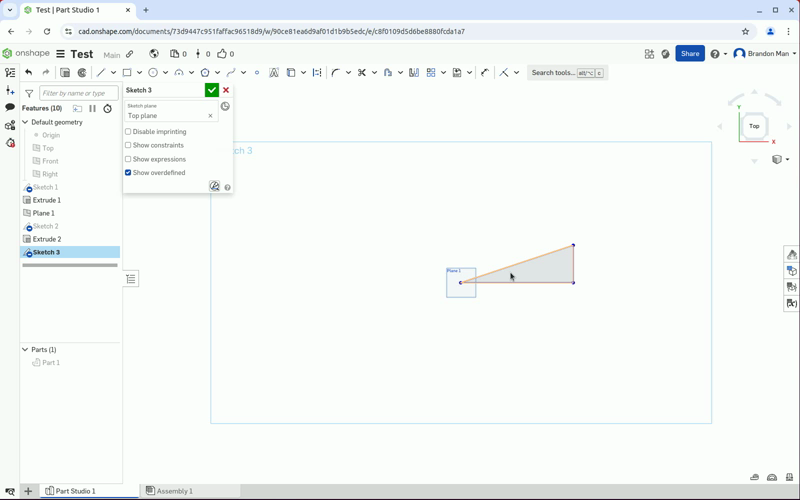
click(510, 272)
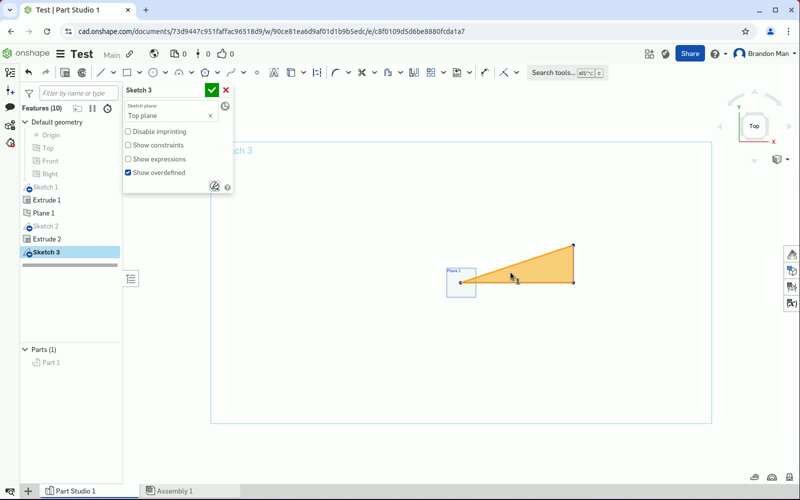
mouse_move(73, 352)
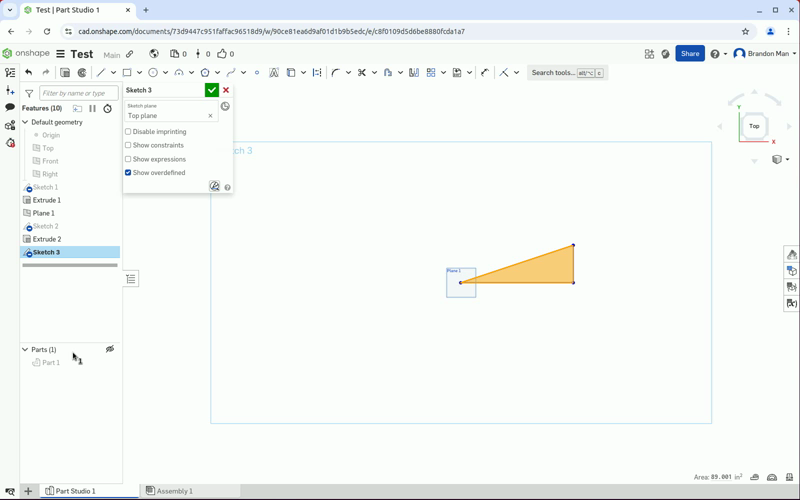
key(shift+y)
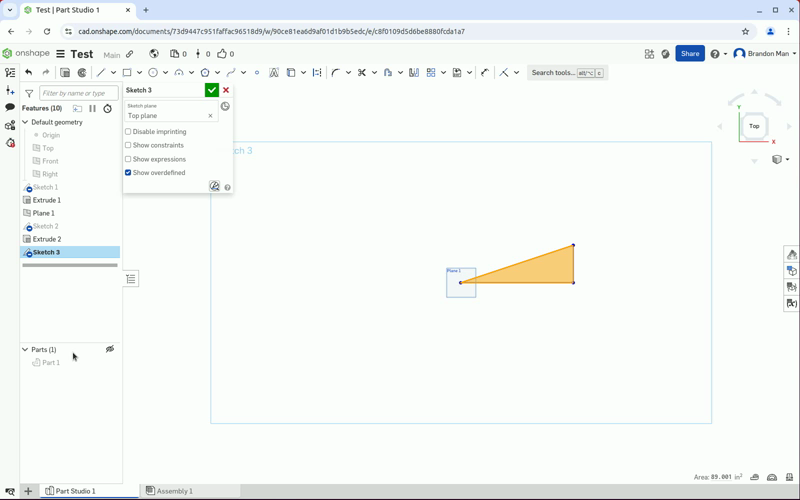
key(shift+e)
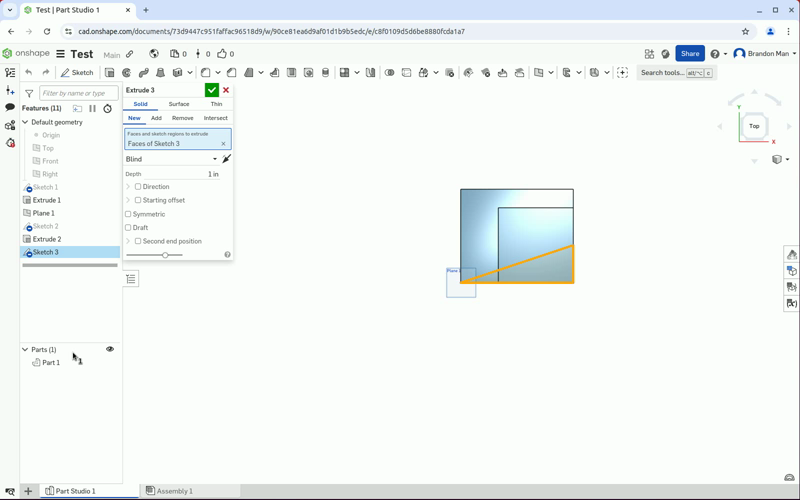
mouse_move(143, 106)
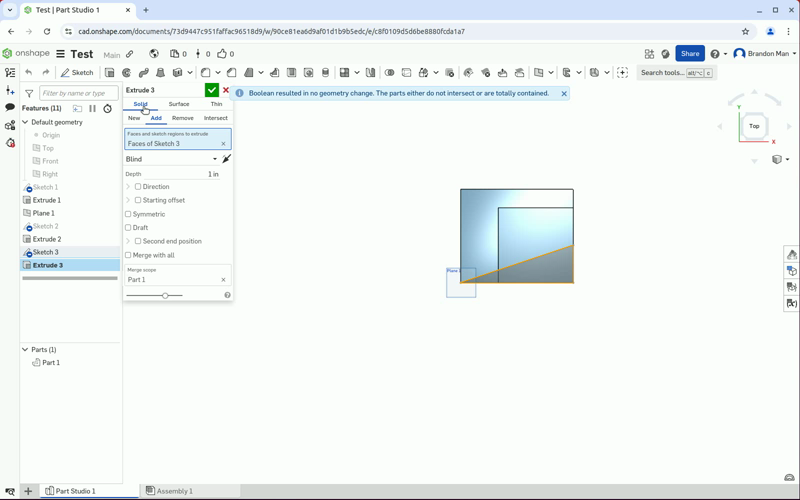
click(143, 106)
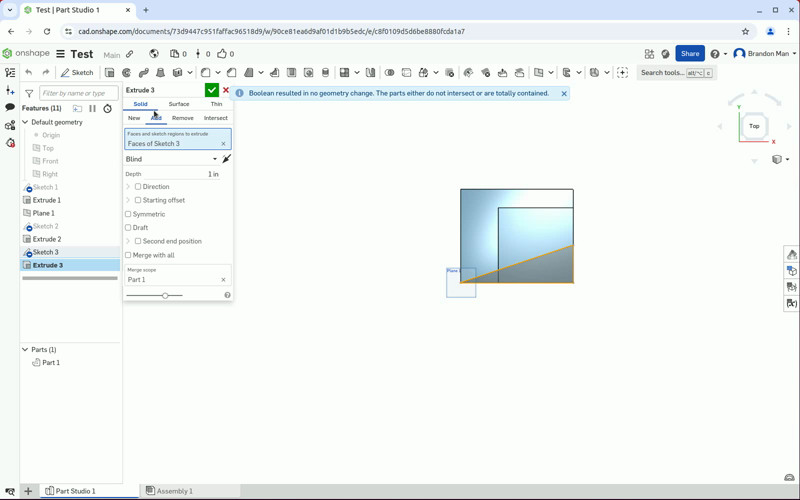
mouse_move(186, 120)
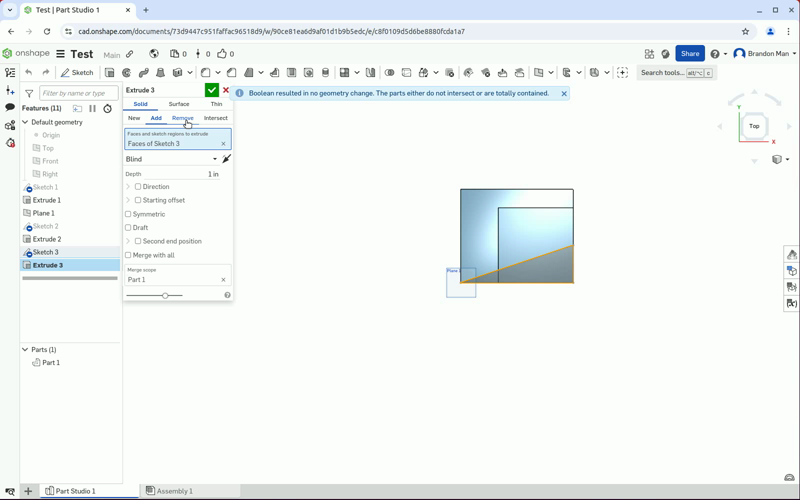
click(186, 120)
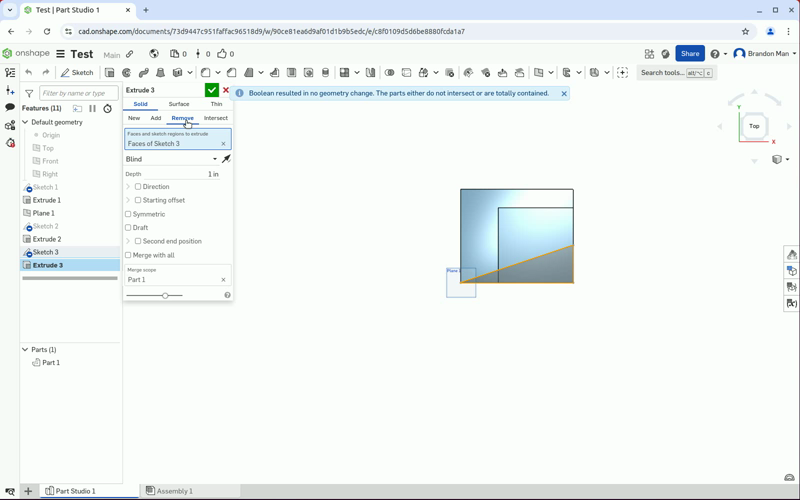
key(tab, 4)
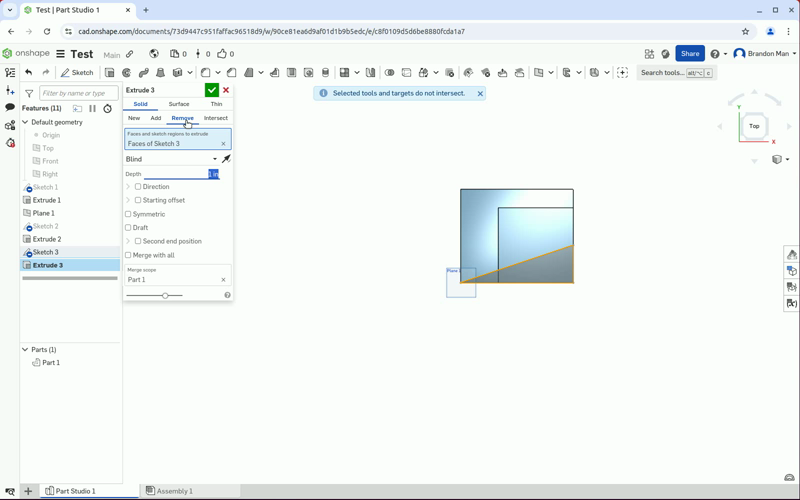
text(-15.405)
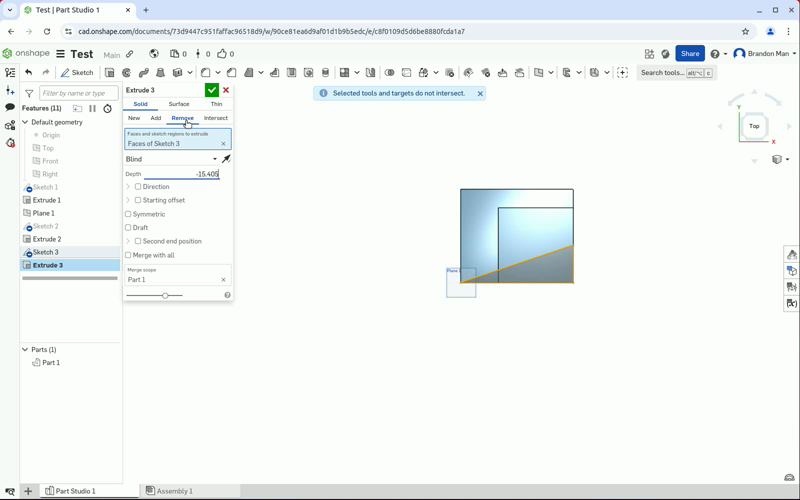
key(tab, 6)
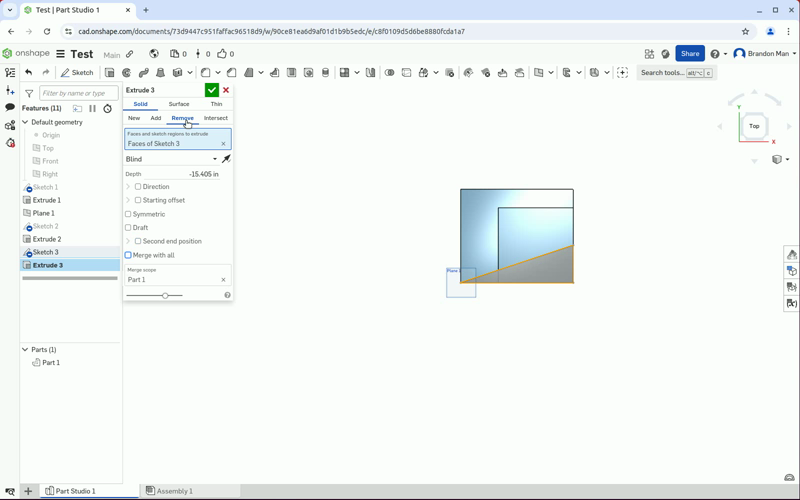
key(space)
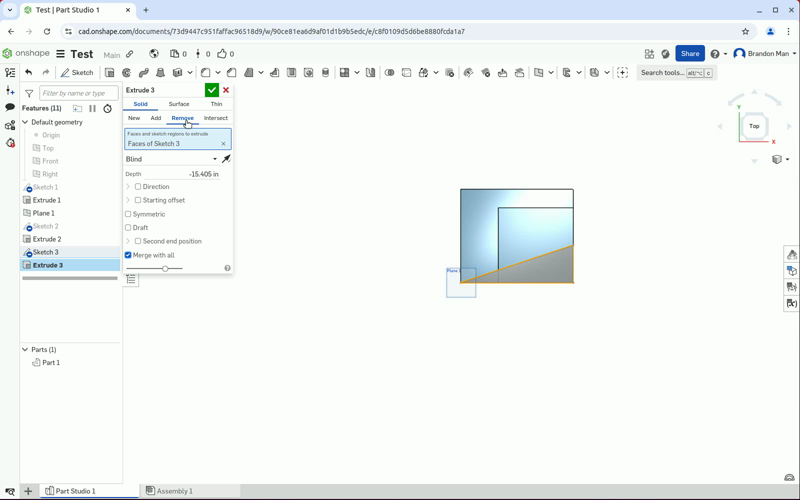
key(enter)
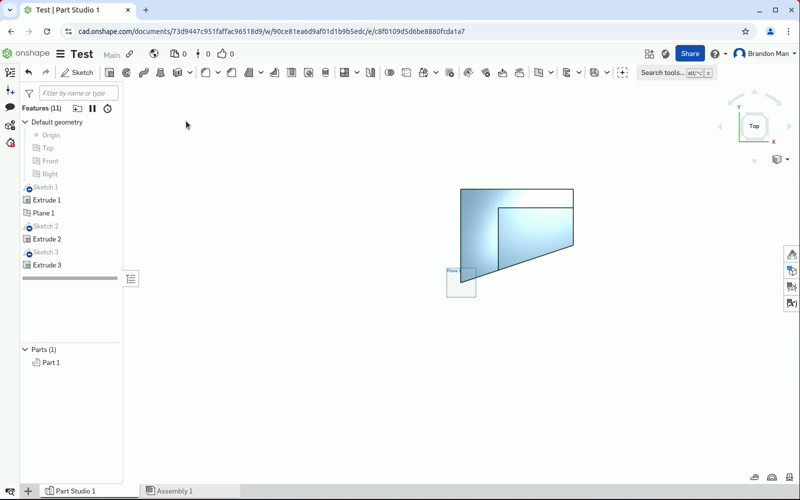
key(shift+h)
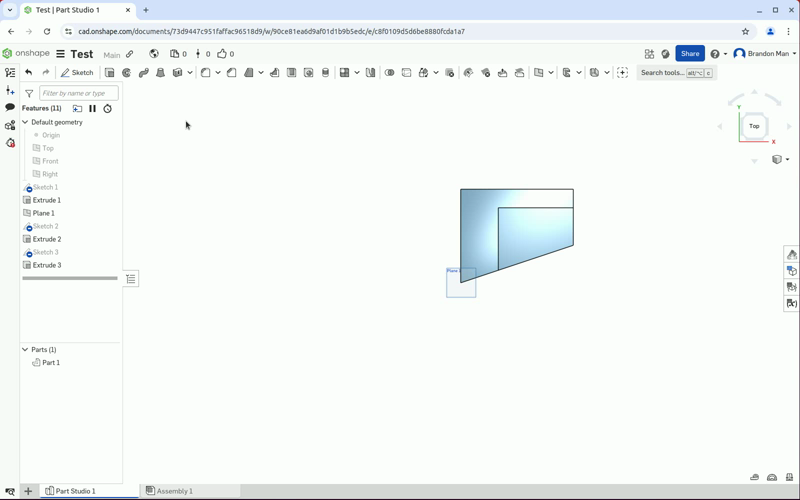
key(shift+h)
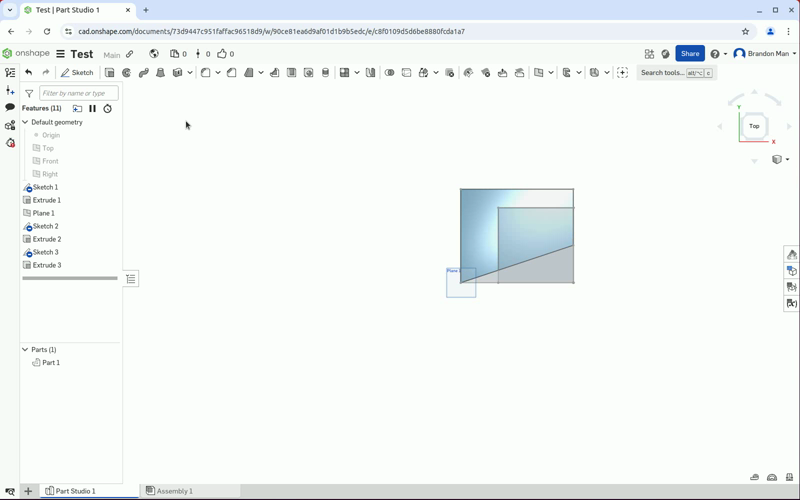
key(shift+7)
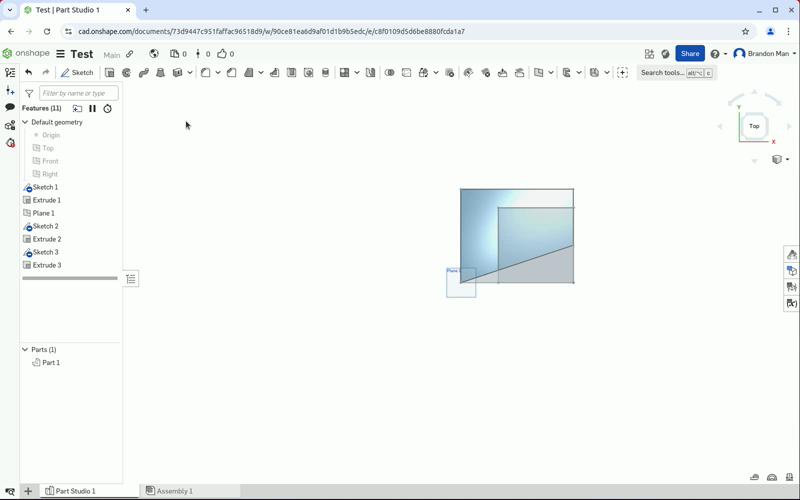
key(up, 3)
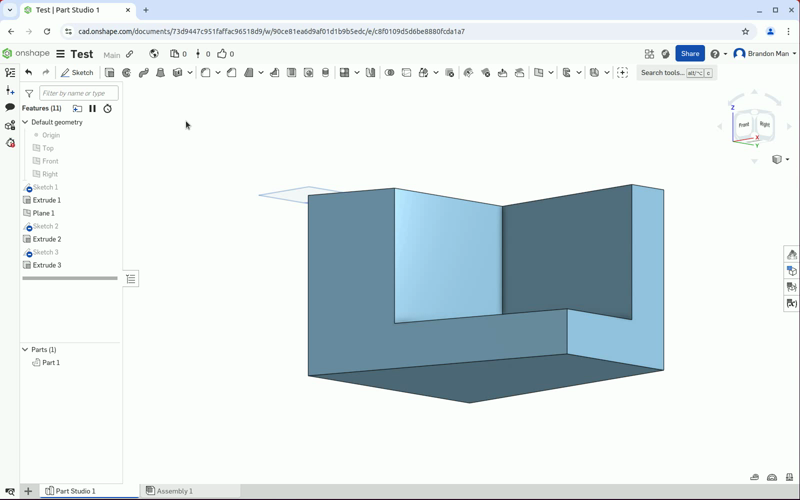
key(left, 3)
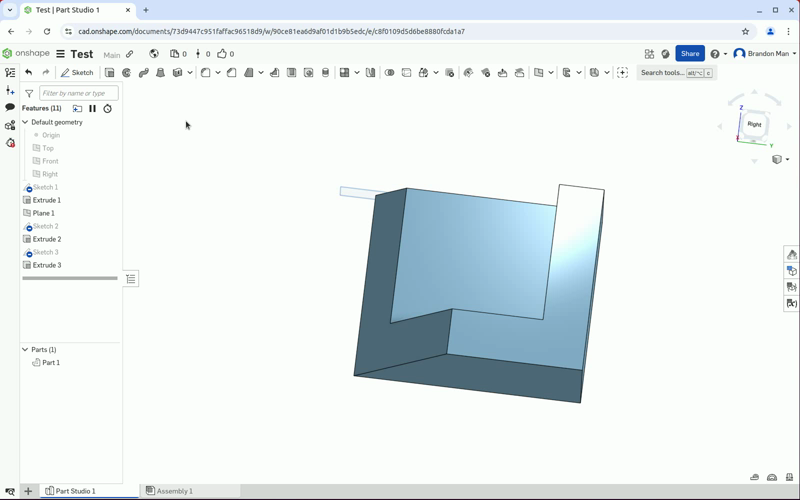
key(right, 3)
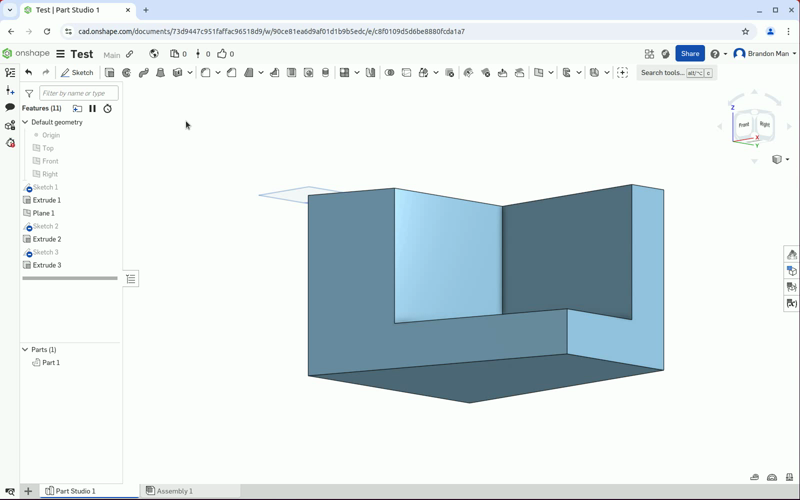
key(down, 3)
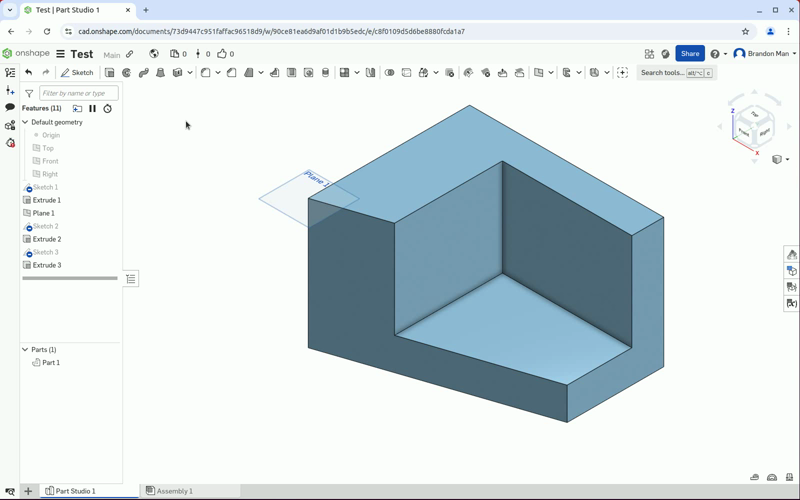
mouse_move(73, 189)
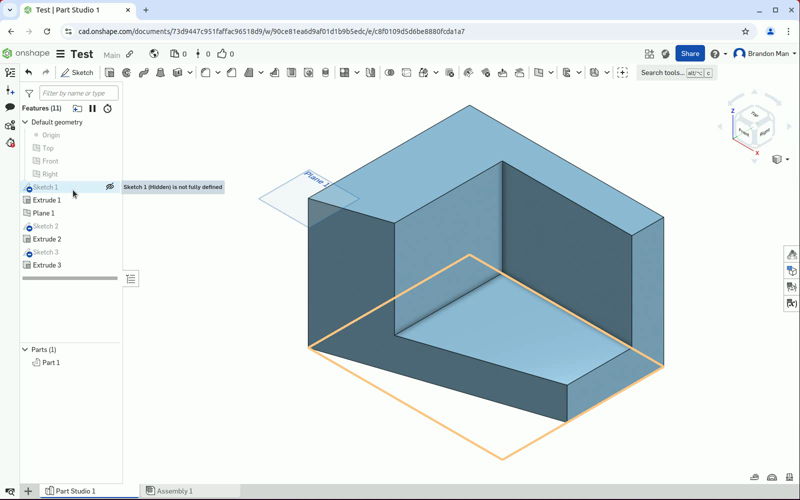
click(73, 189)